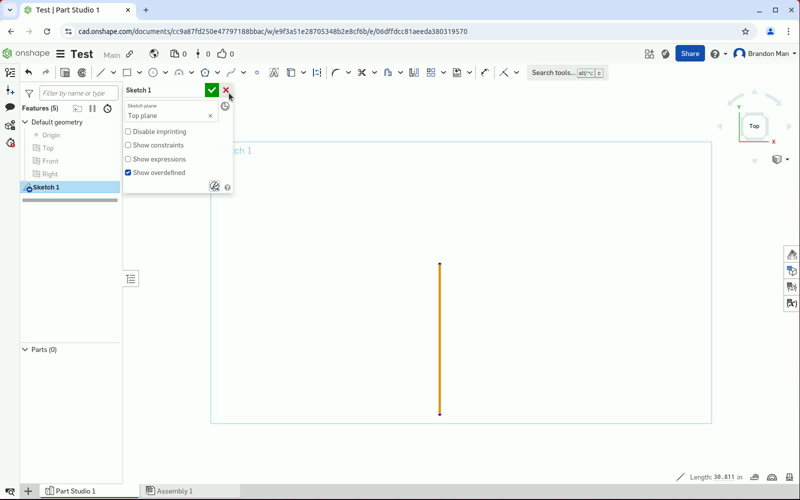
key(shift+h)
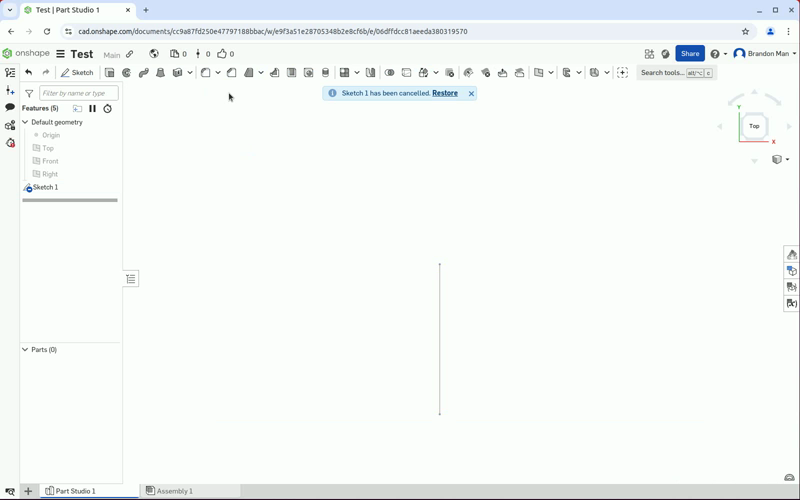
key(shift+s)
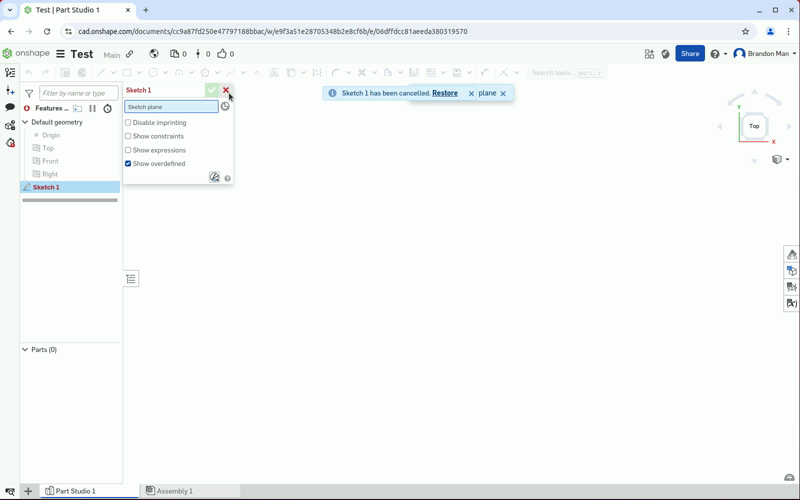
mouse_move(73, 150)
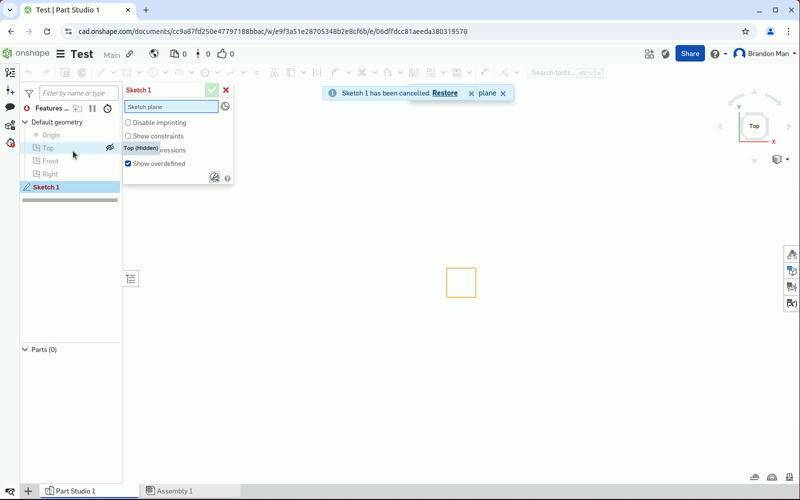
click(73, 150)
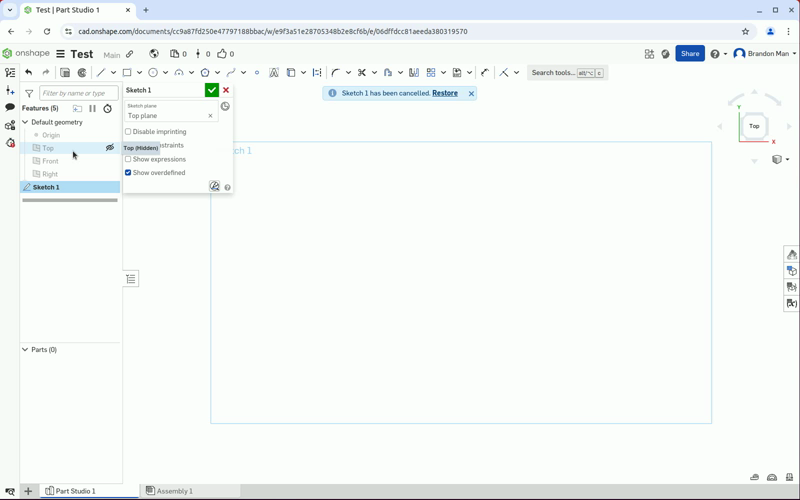
mouse_move(73, 352)
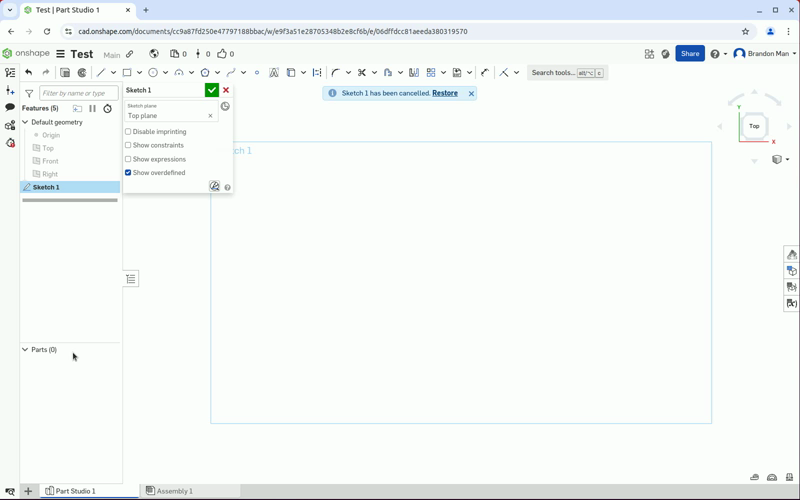
key(y)
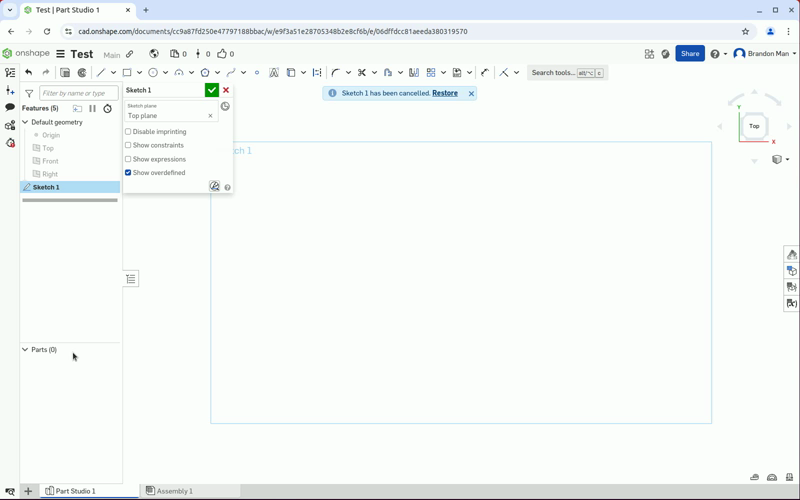
key(l)
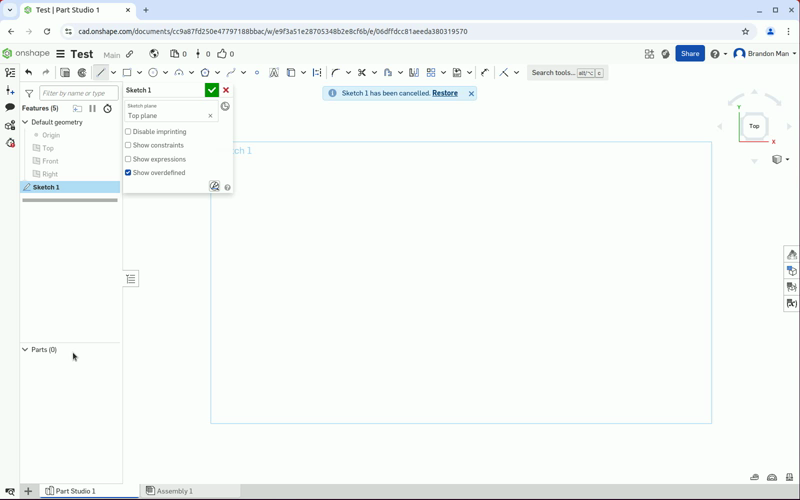
key_down(shift)
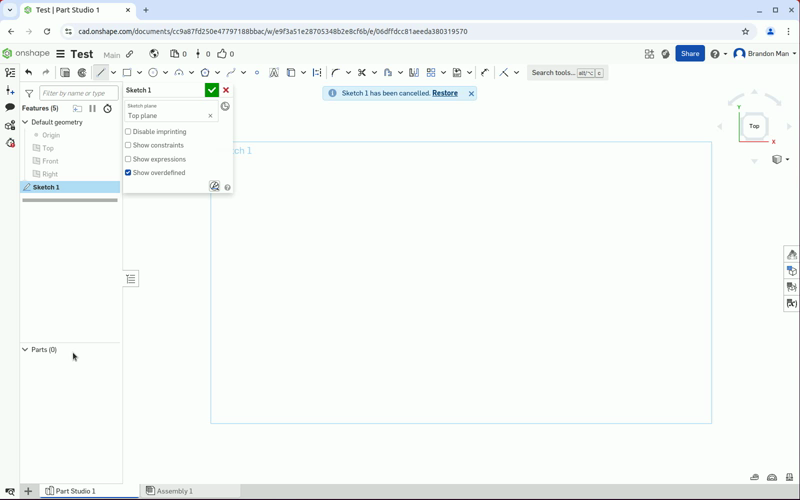
mouse_move(460, 351)
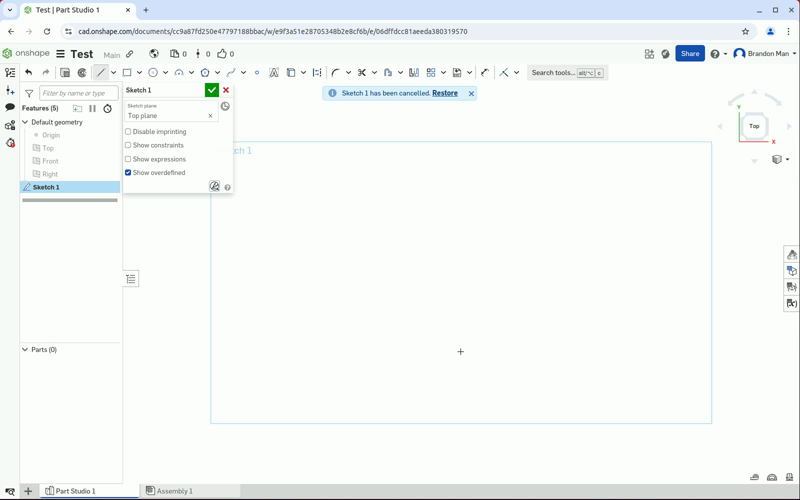
click(460, 351)
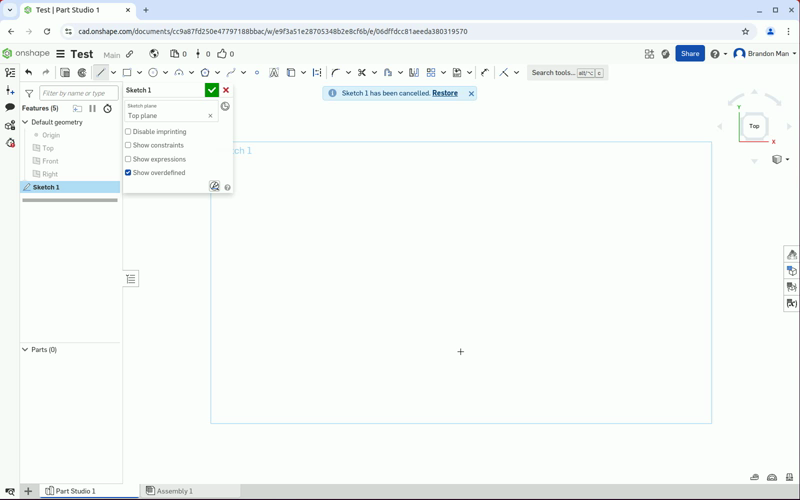
key_up(shift)
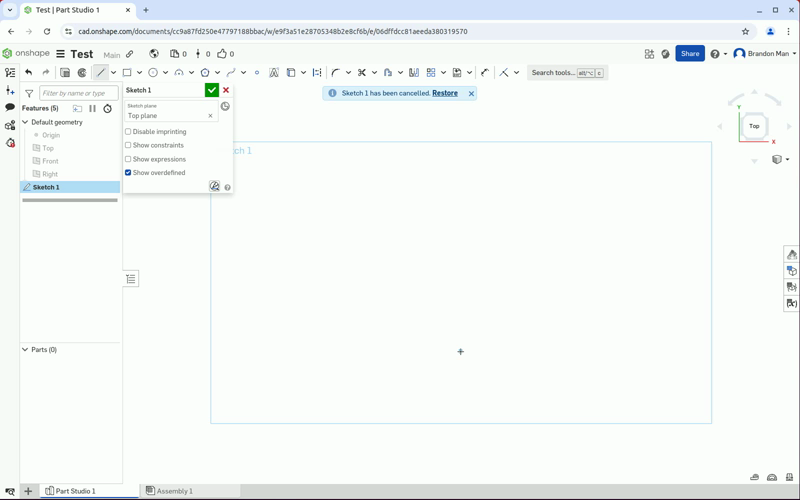
key_down(shift)
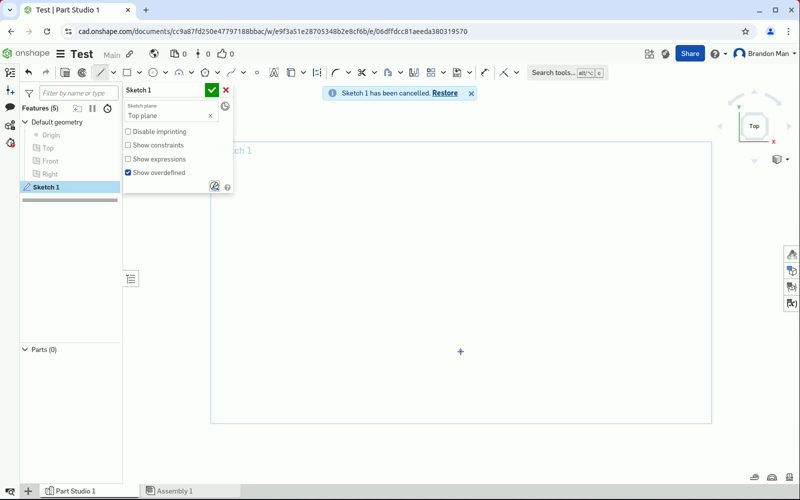
mouse_move(573, 351)
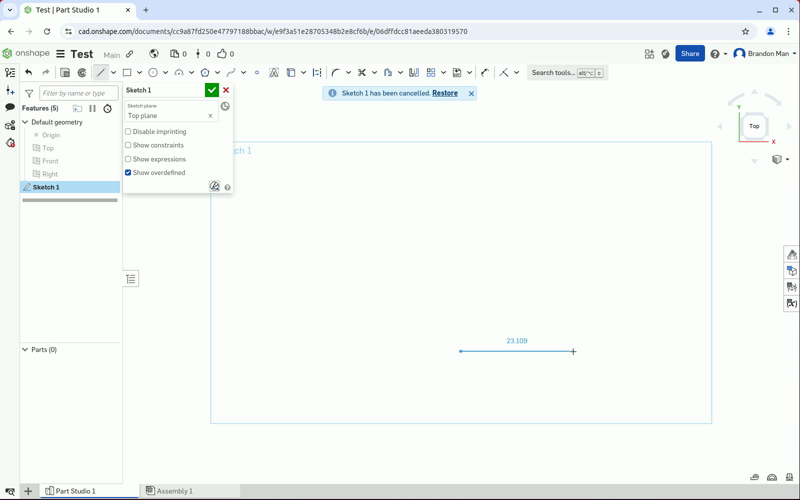
click(573, 351)
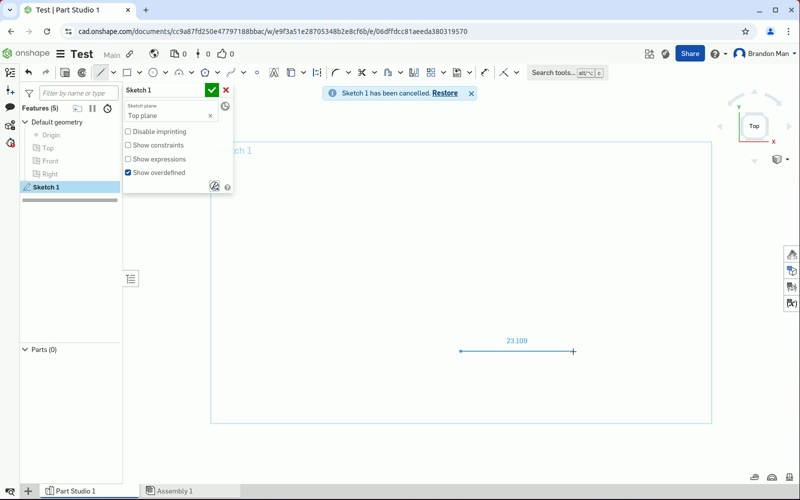
key_up(shift)
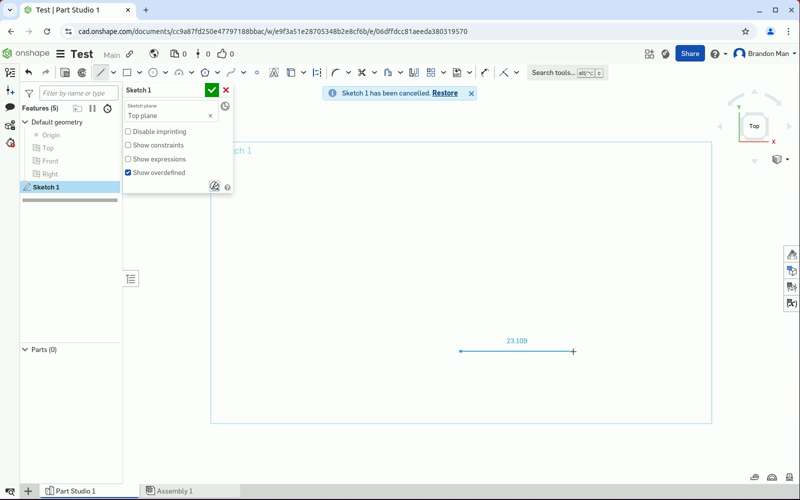
key_down(shift)
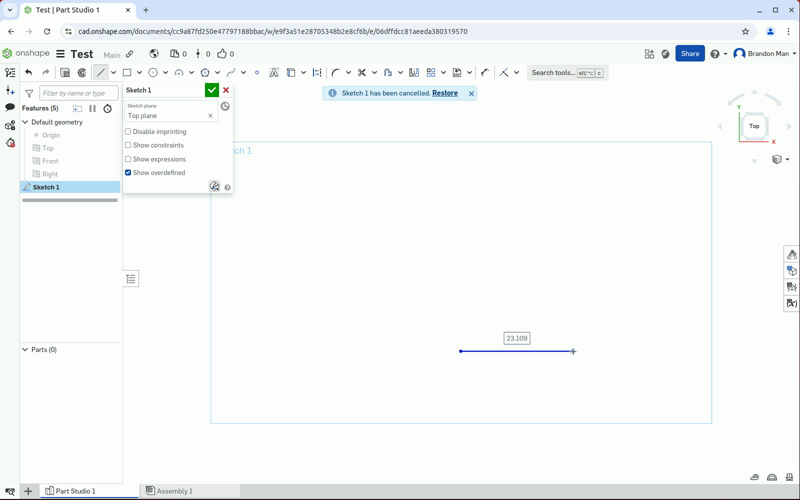
mouse_move(573, 283)
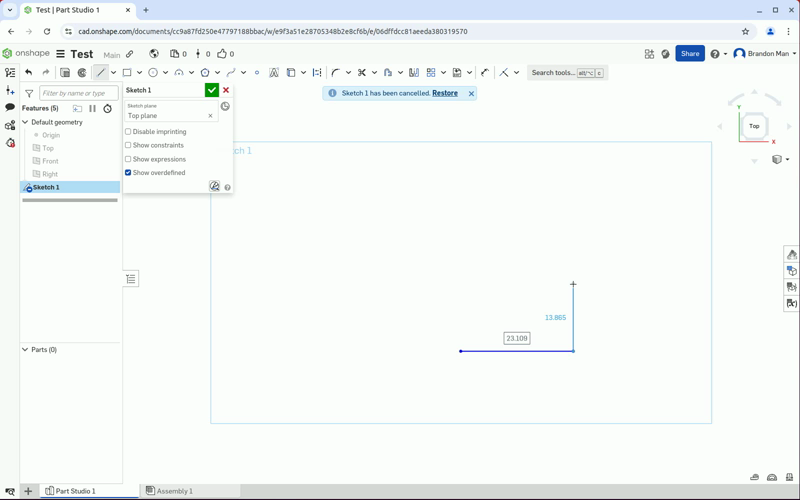
click(573, 283)
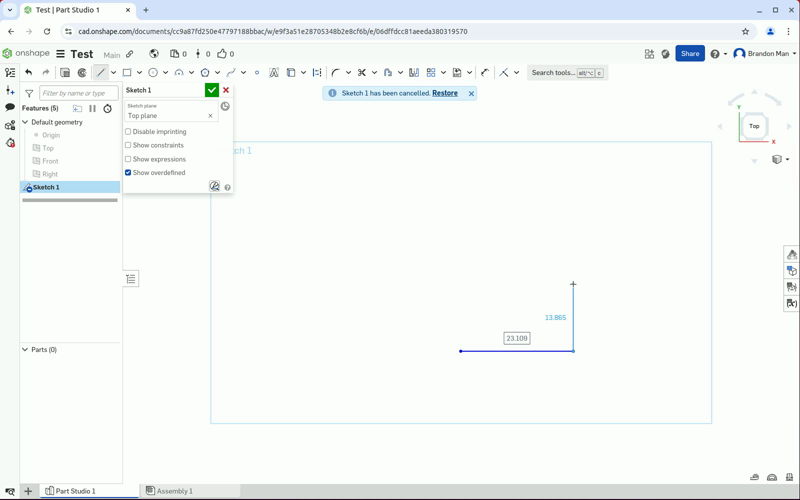
key_up(shift)
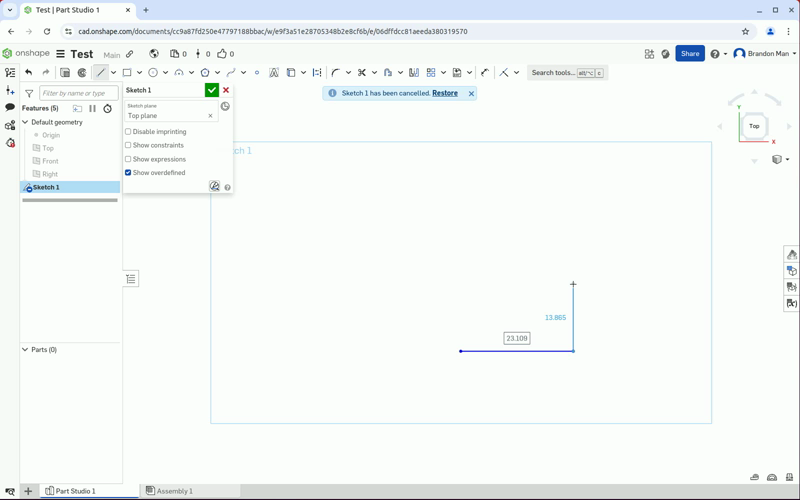
key_down(shift)
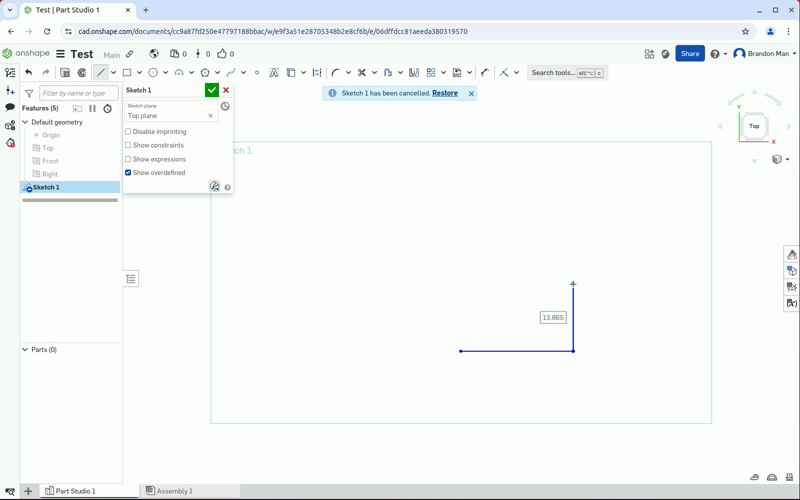
mouse_move(460, 283)
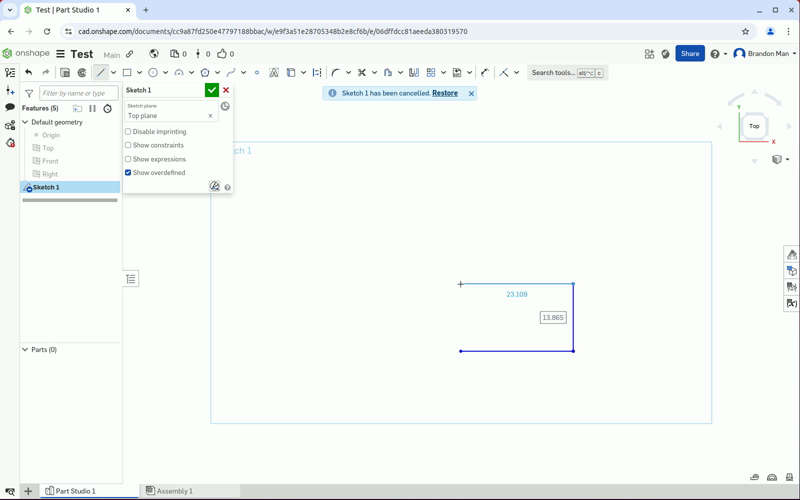
click(460, 283)
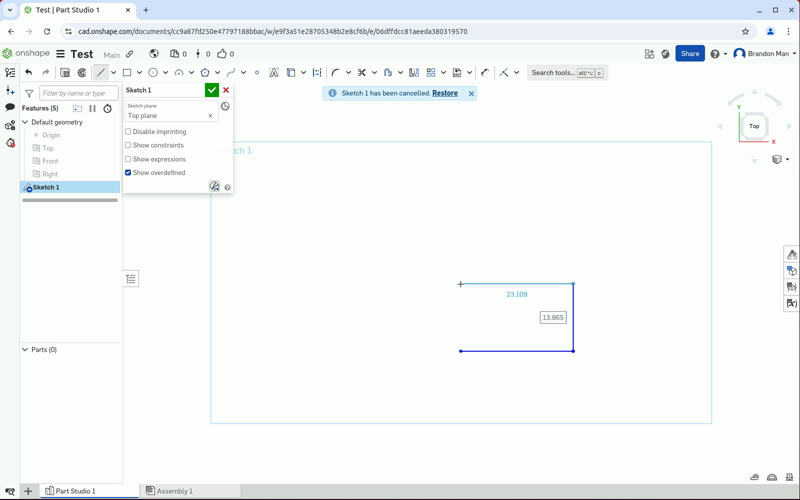
key_up(shift)
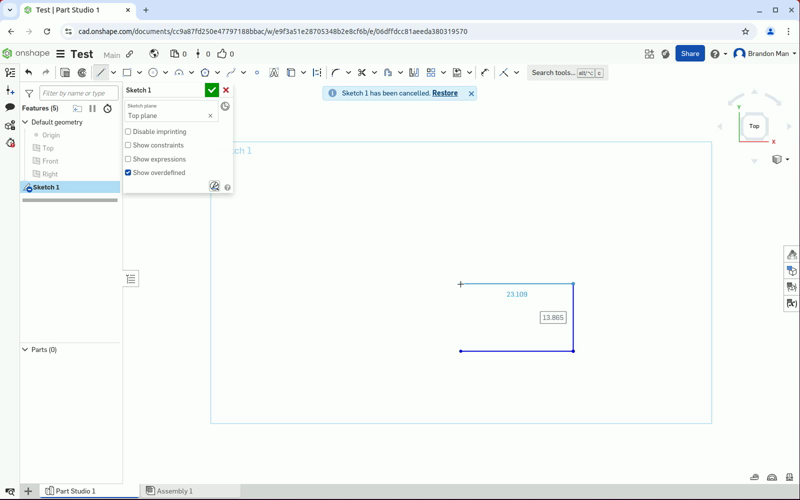
key_down(shift)
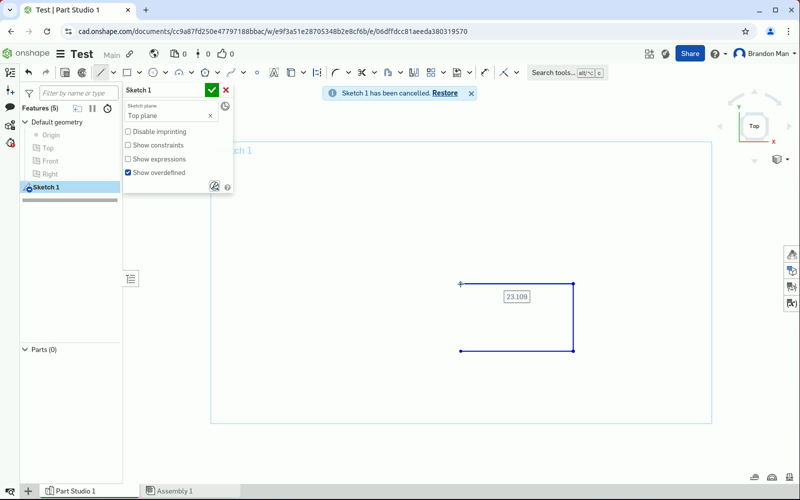
mouse_move(460, 351)
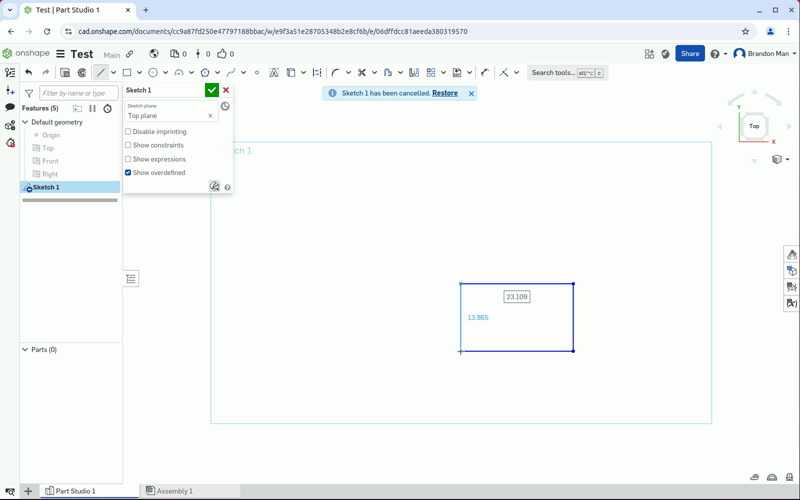
key_up(shift)
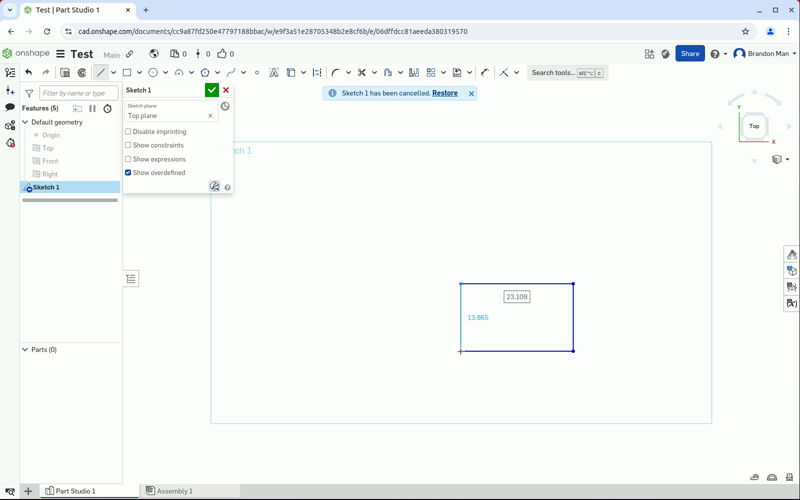
click(460, 351)
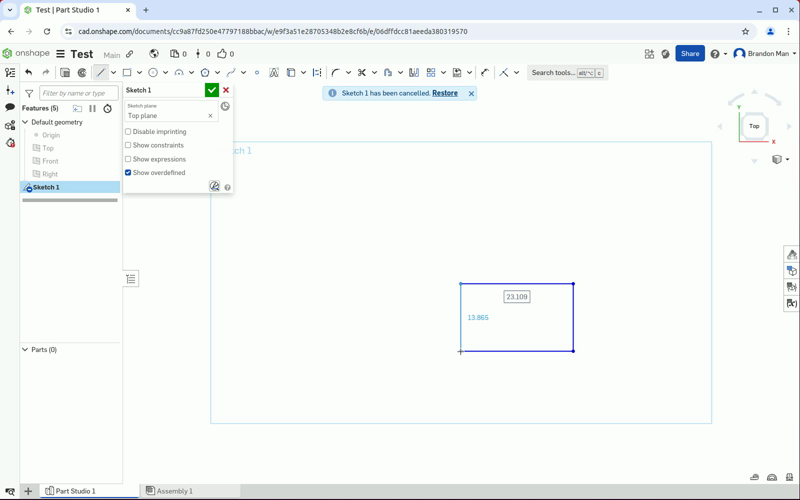
key(esc)
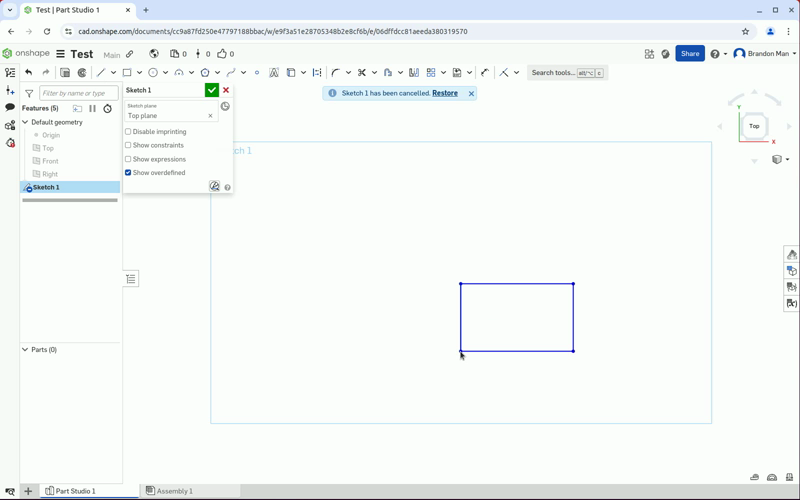
mouse_move(470, 324)
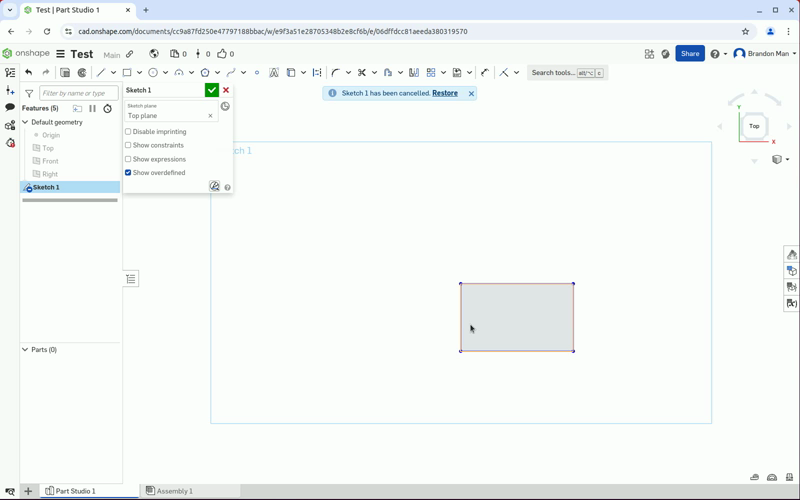
click(470, 324)
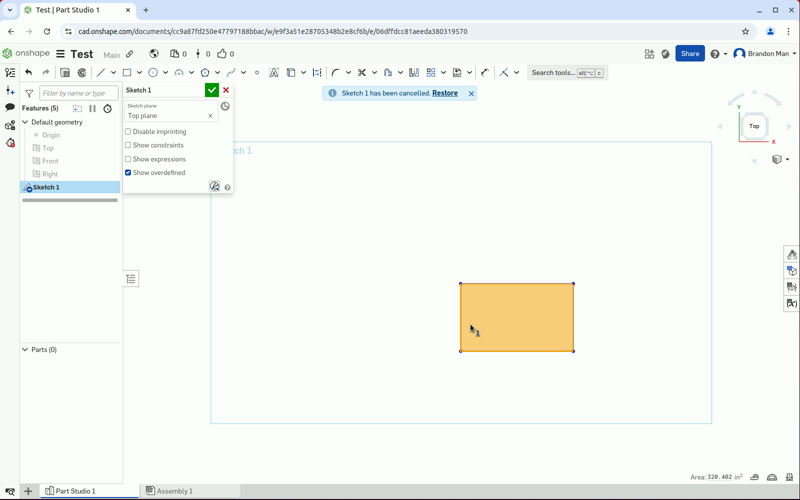
mouse_move(73, 352)
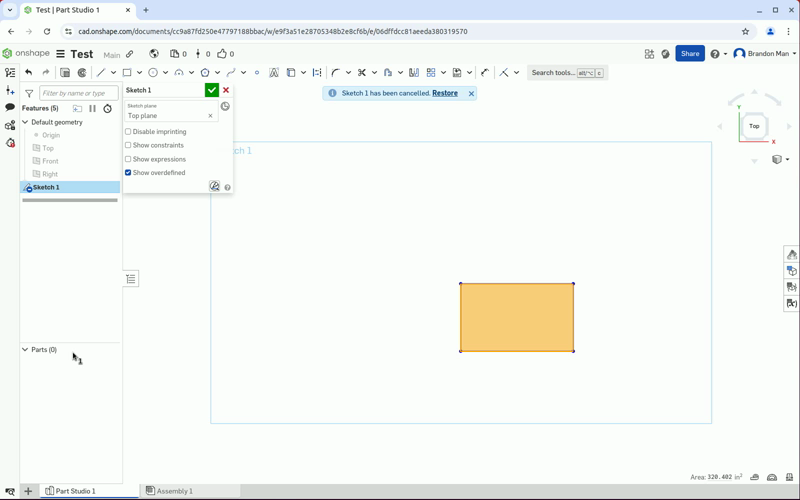
key(shift+y)
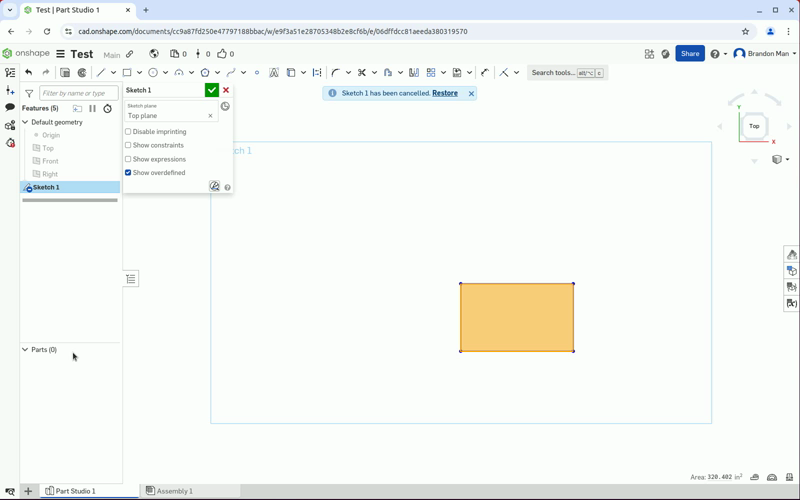
key(shift+e)
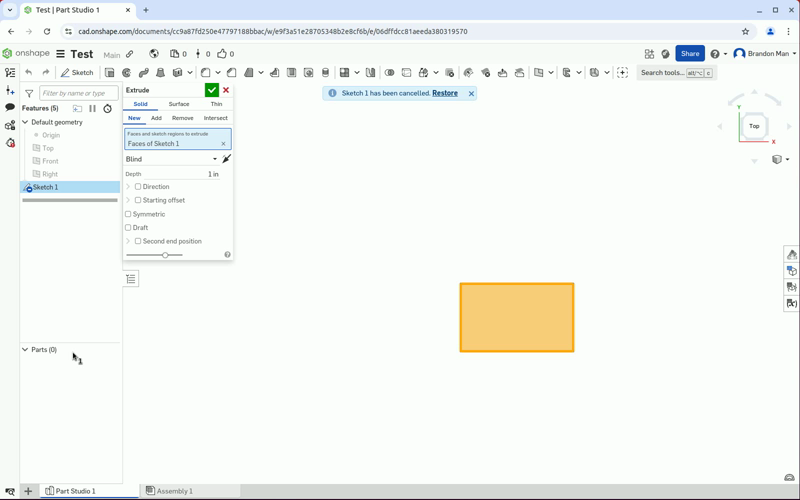
mouse_move(143, 106)
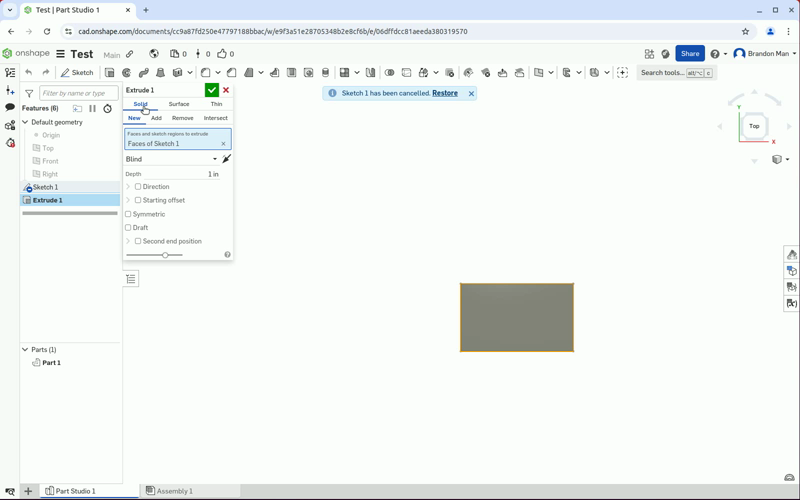
click(143, 106)
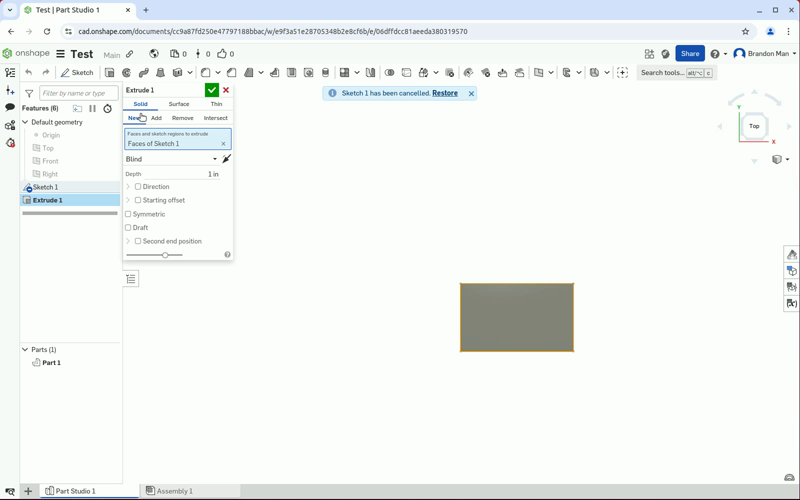
mouse_move(137, 120)
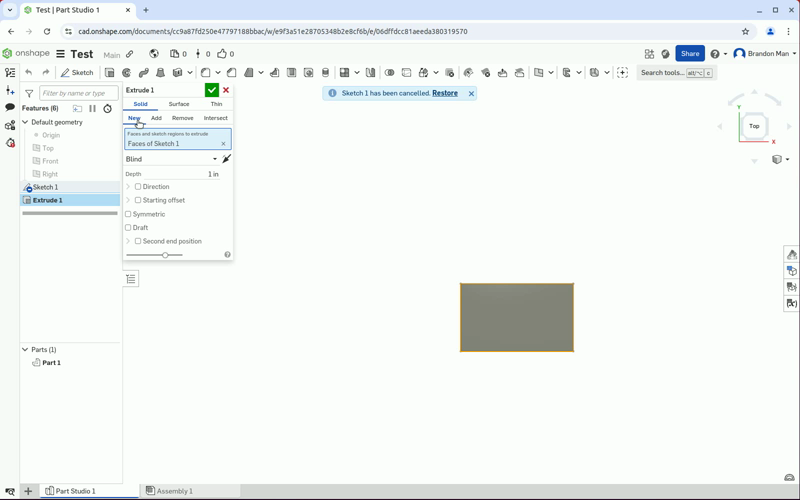
click(137, 120)
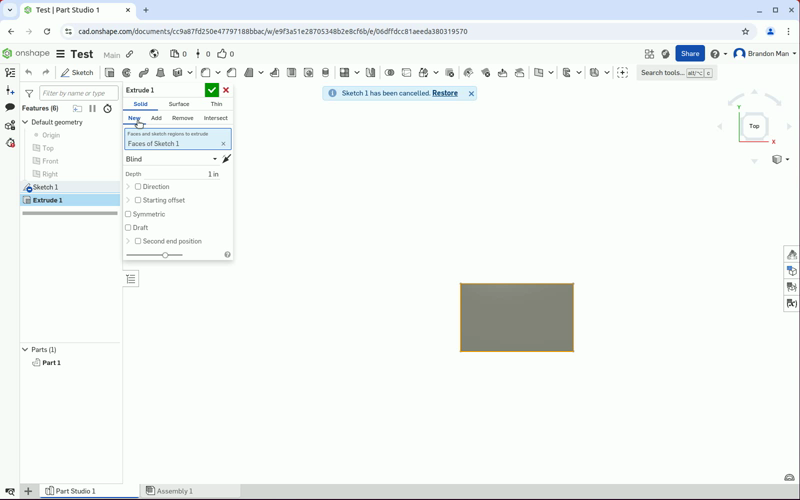
key(tab, 4)
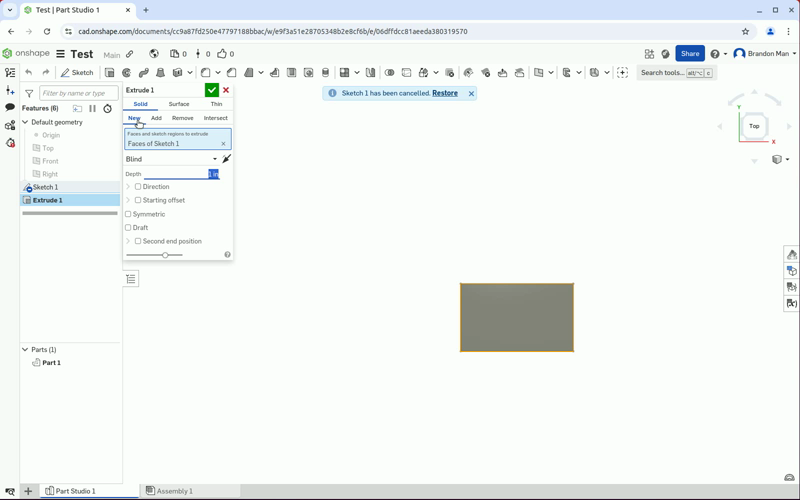
text(1.204)
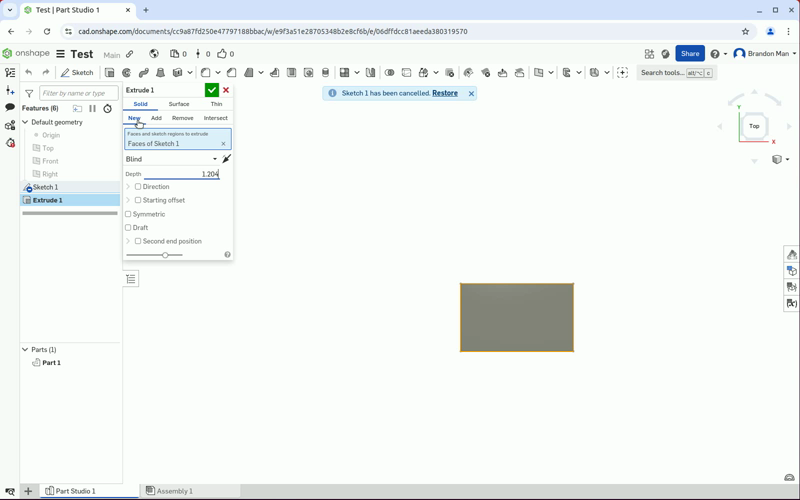
key(enter)
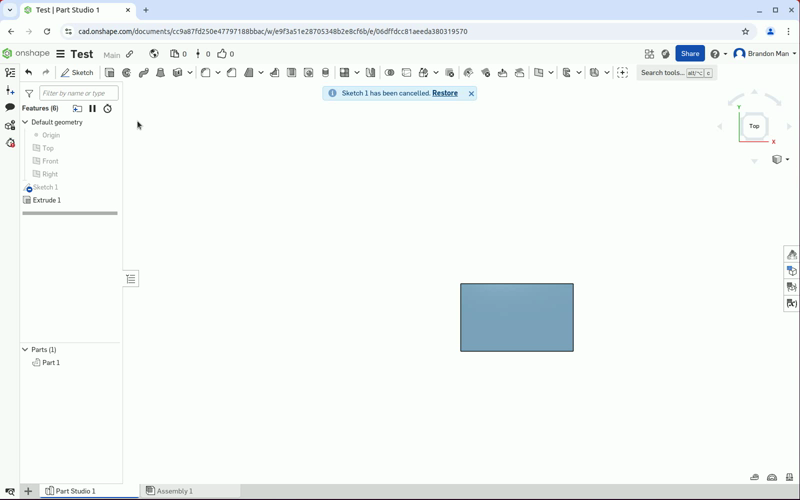
key(shift+h)
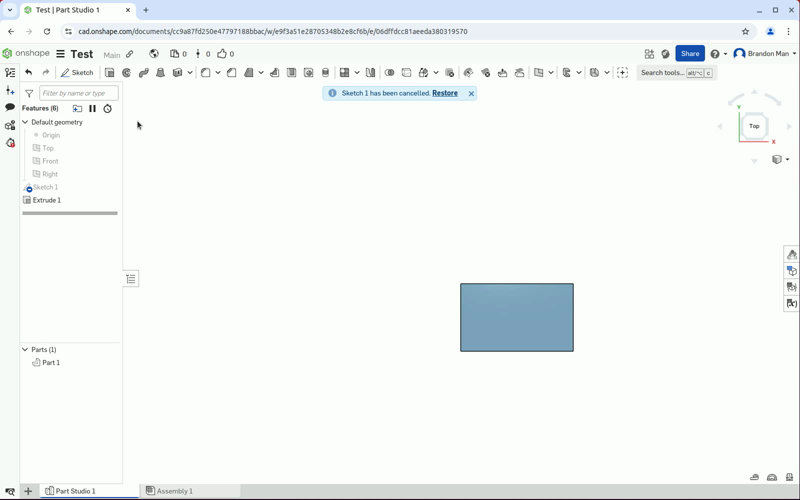
key(shift+h)
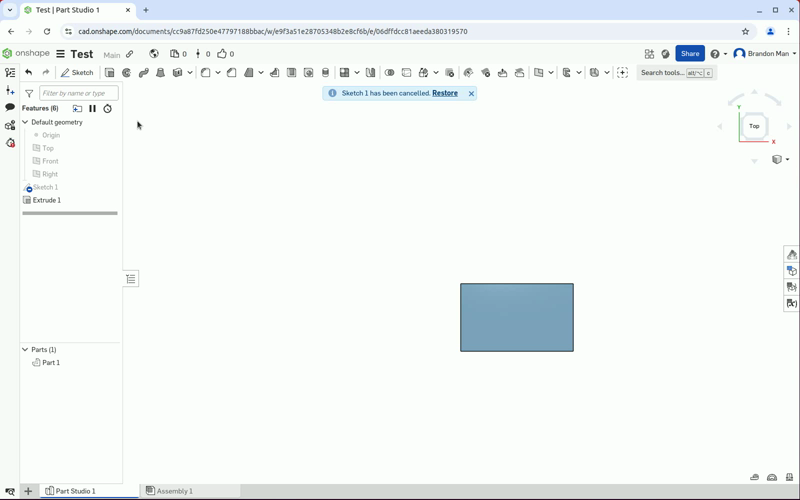
mouse_move(73, 189)
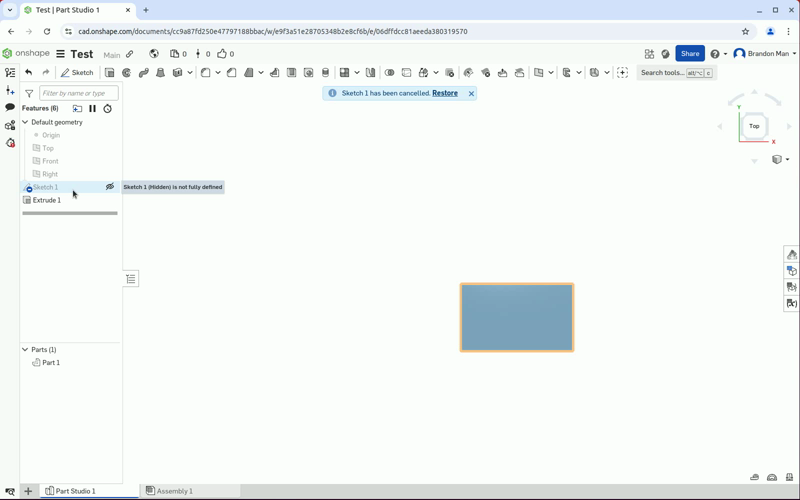
click(73, 189)
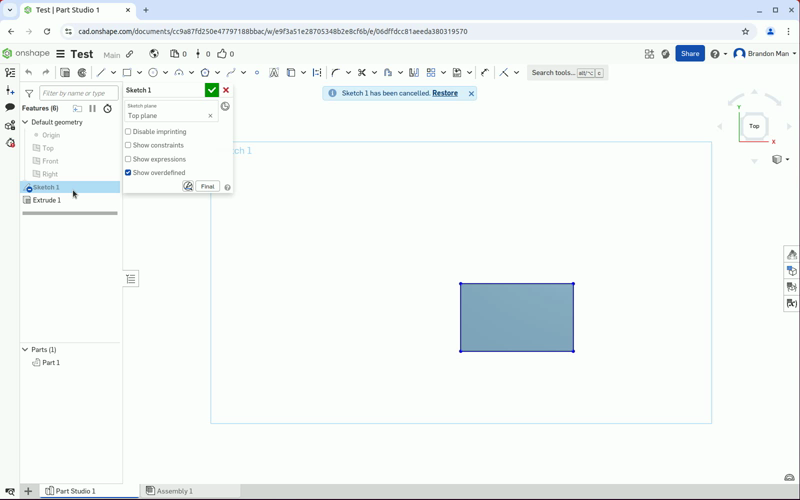
mouse_move(229, 92)
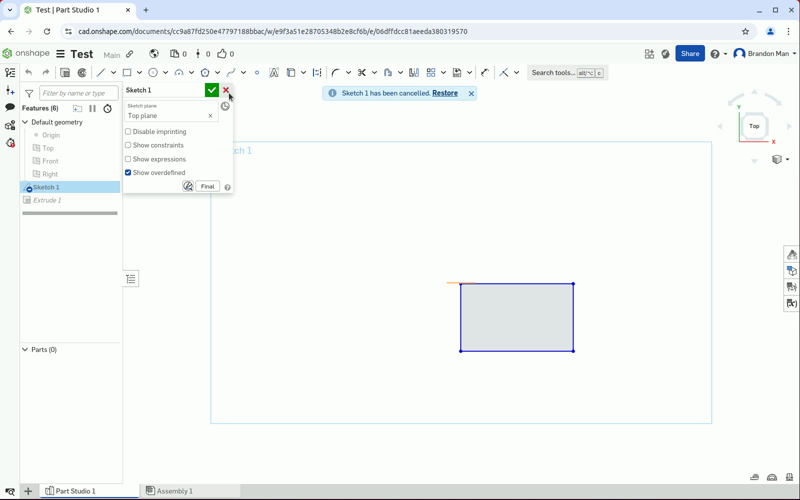
click(229, 92)
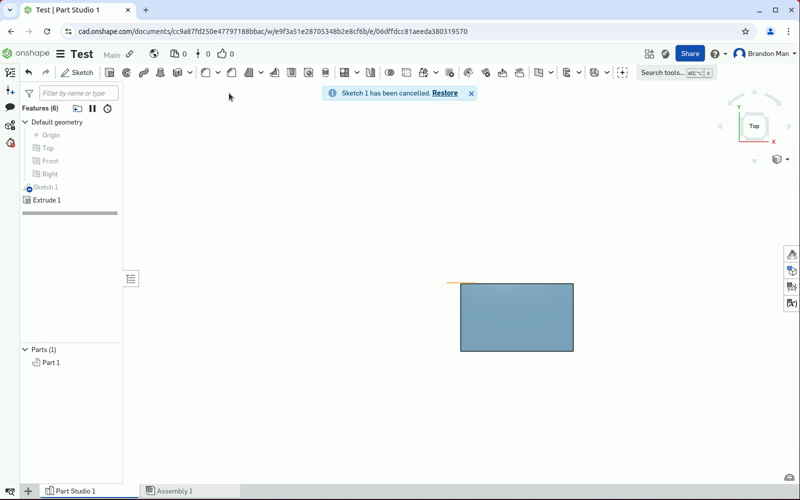
mouse_move(541, 75)
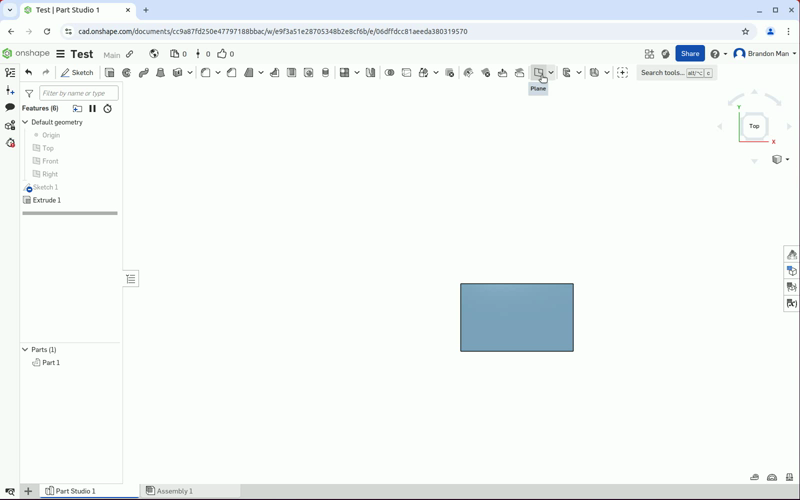
click(541, 75)
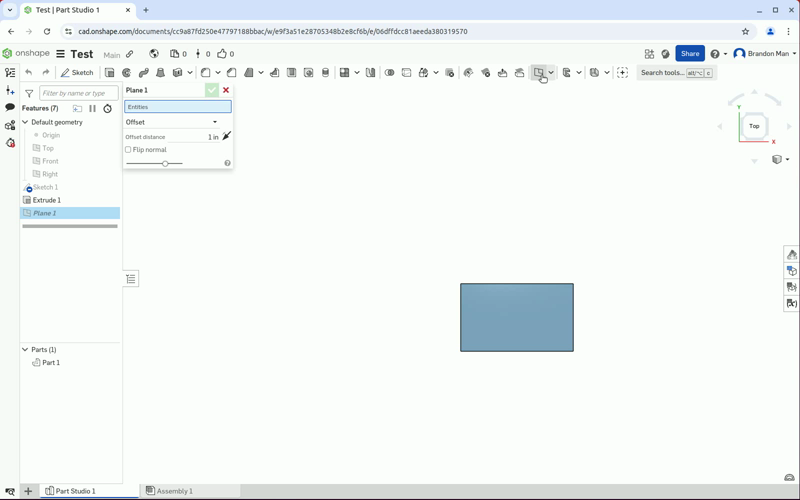
mouse_move(73, 150)
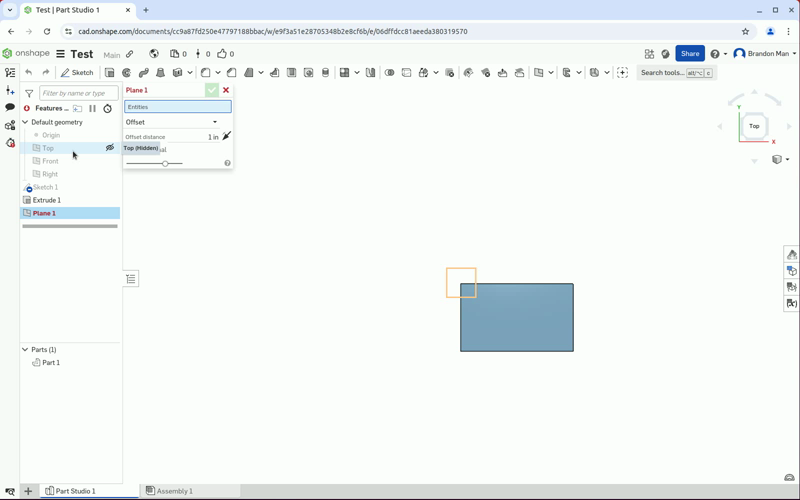
click(73, 150)
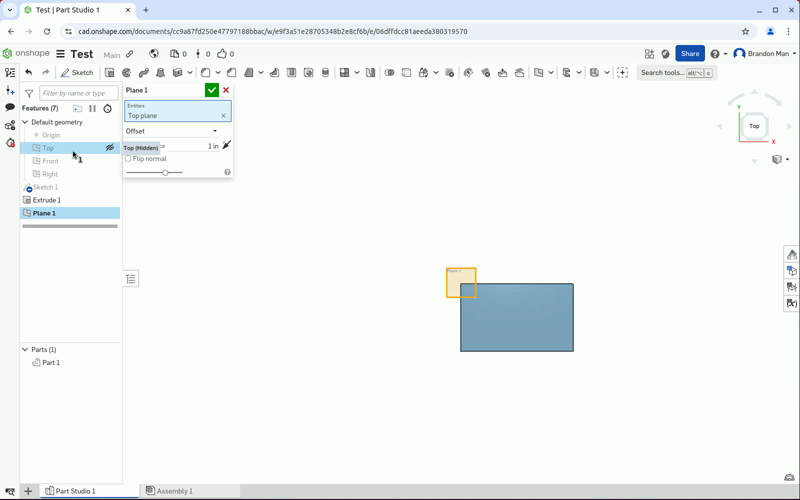
key(tab, 2)
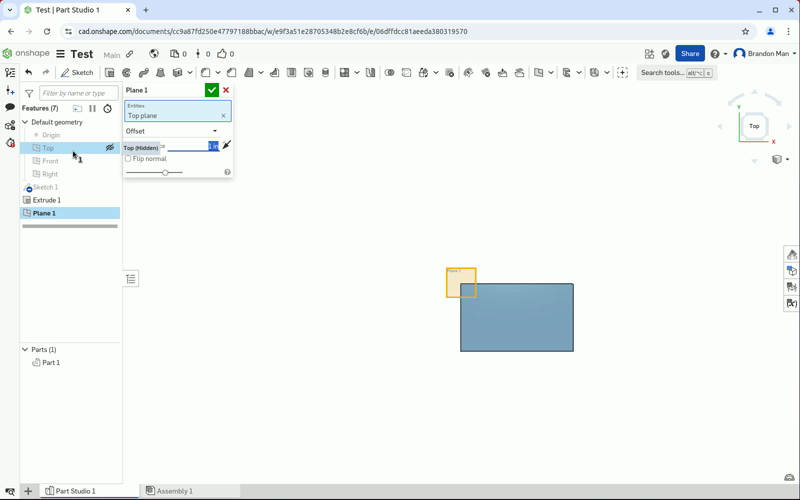
text(1.202)
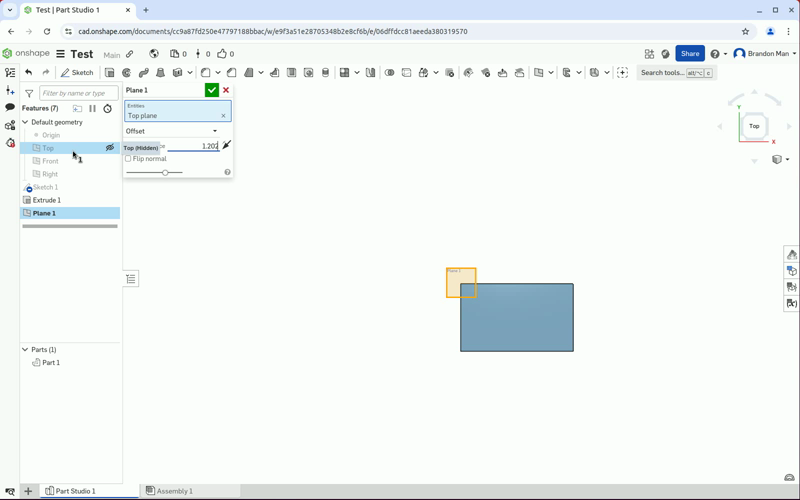
key(enter, 2)
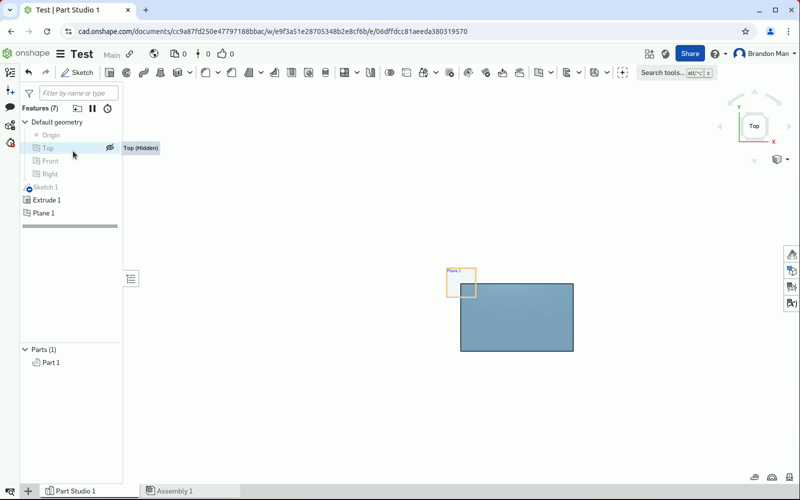
key(shift+s)
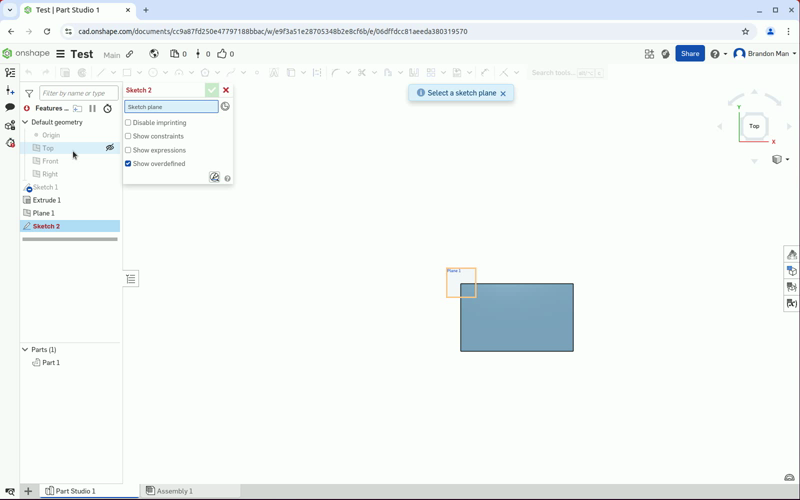
mouse_move(73, 215)
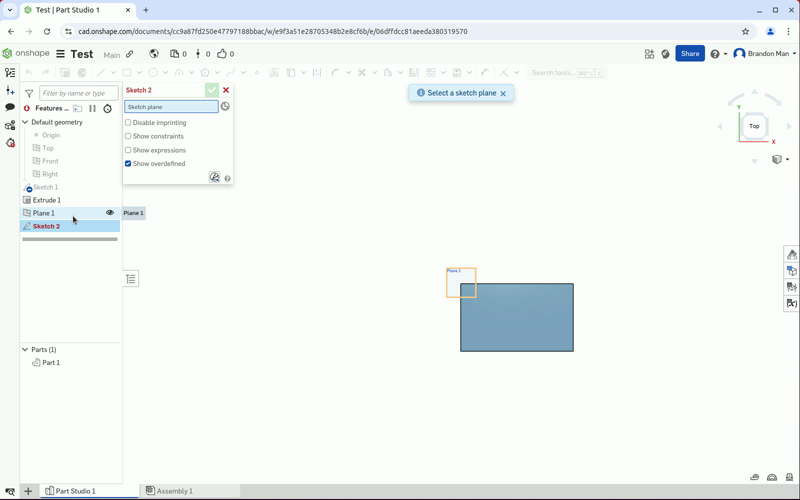
click(73, 215)
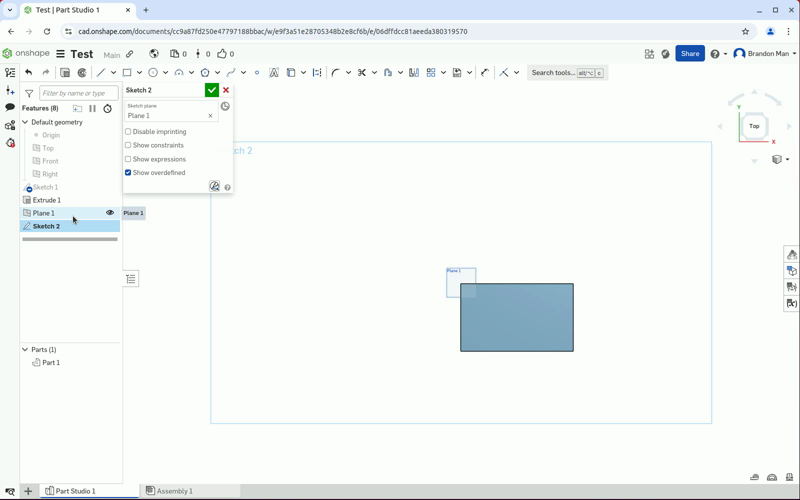
mouse_move(73, 352)
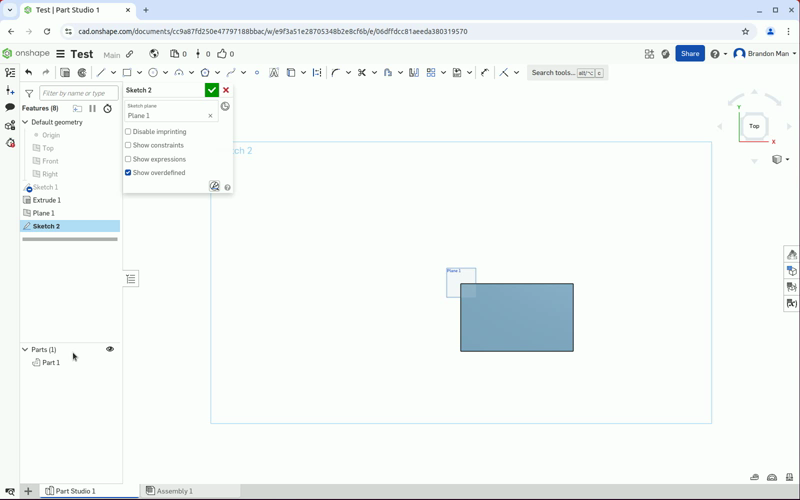
key(y)
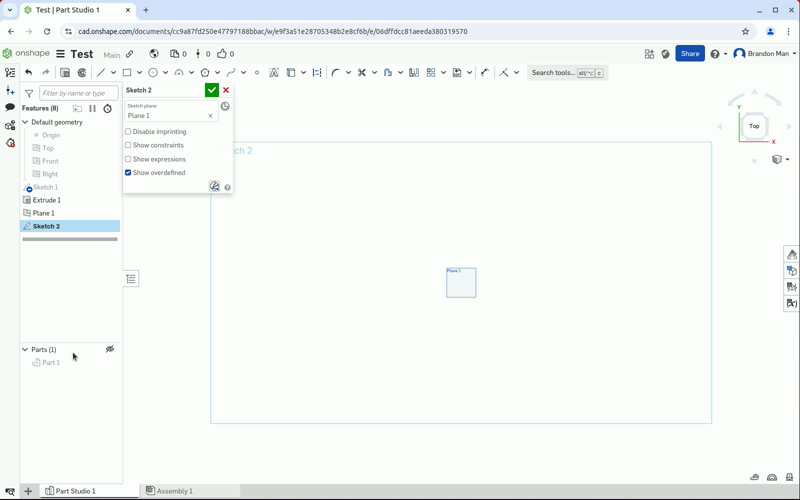
key(c)
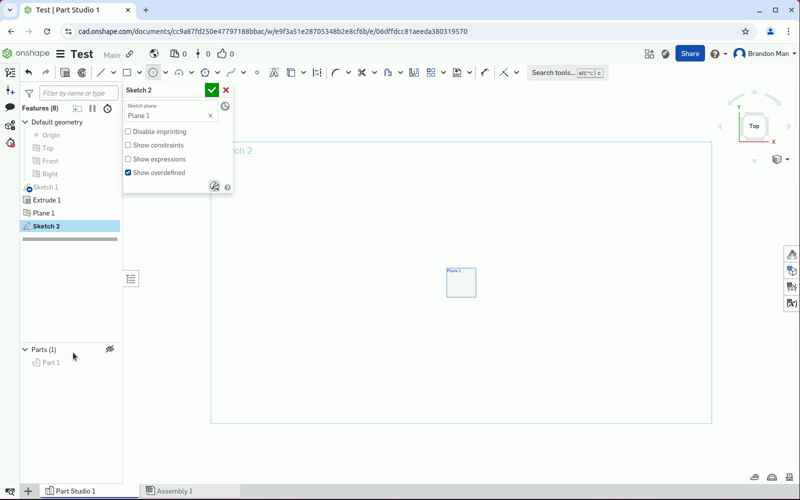
key_down(shift)
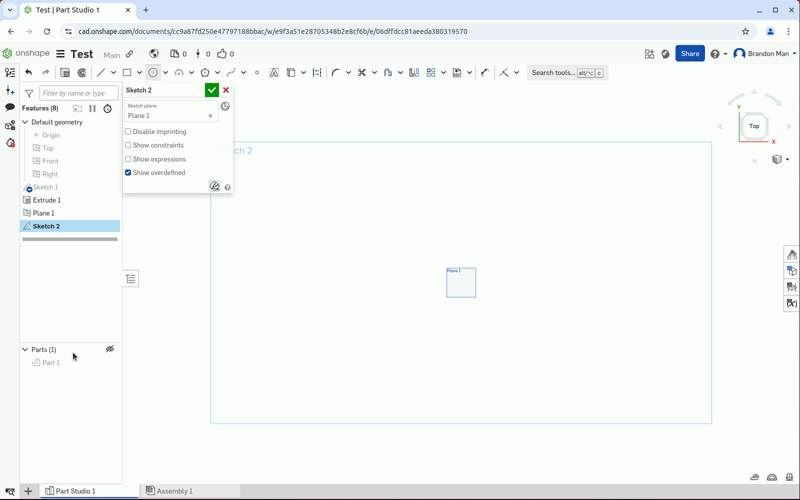
mouse_move(467, 316)
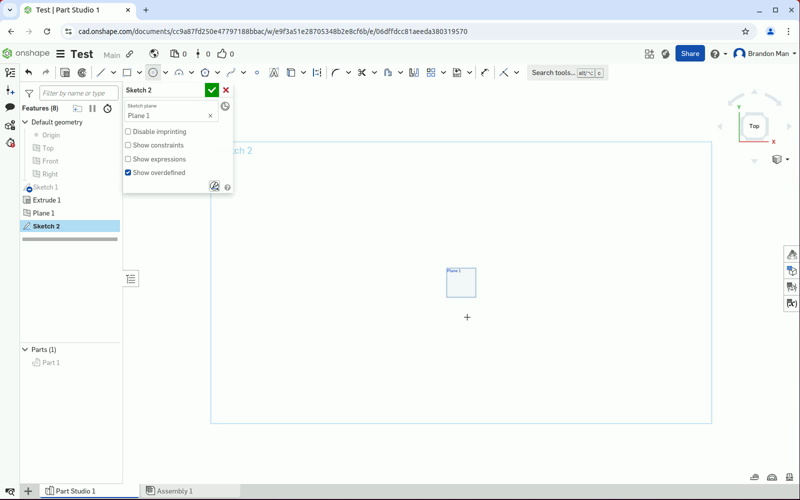
click(467, 316)
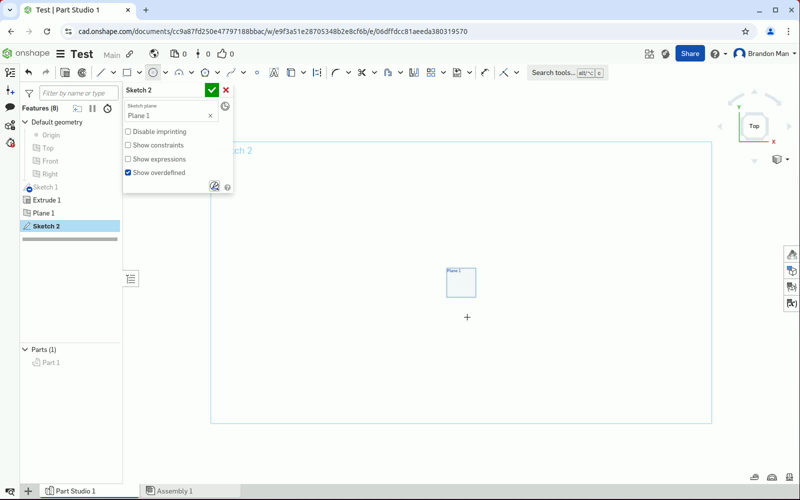
key_up(shift)
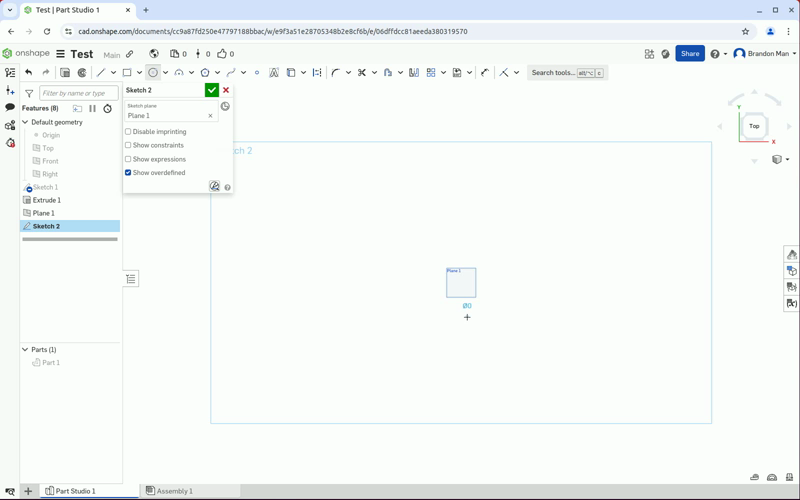
mouse_move(471, 316)
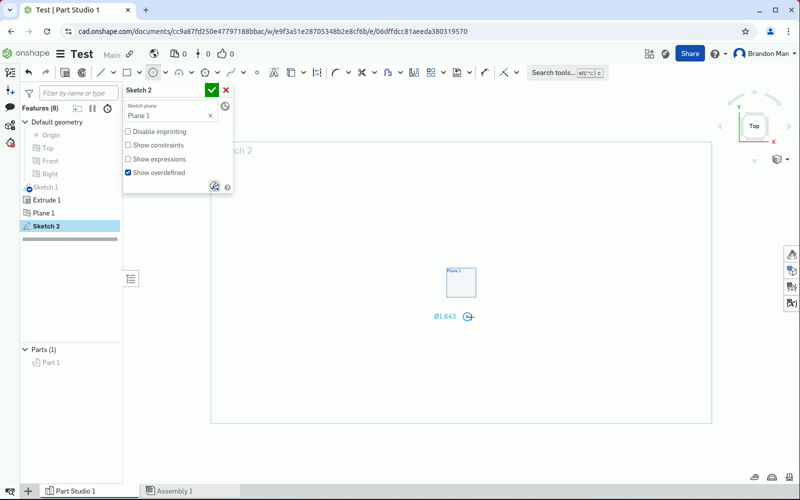
click(471, 316)
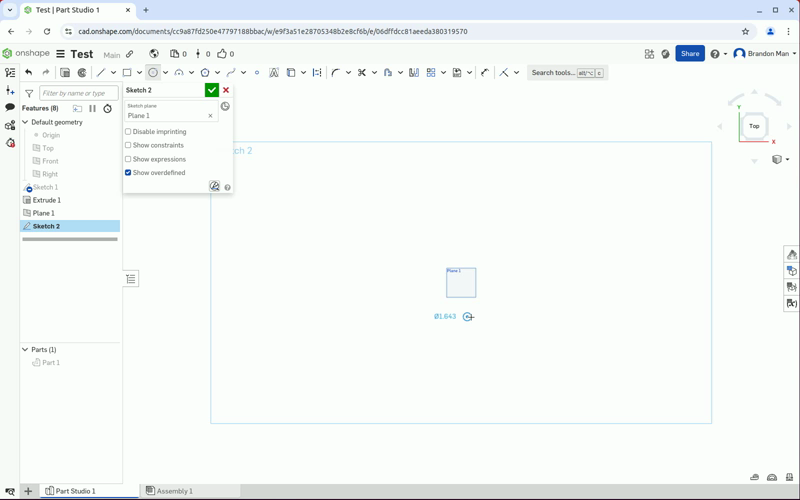
key(esc)
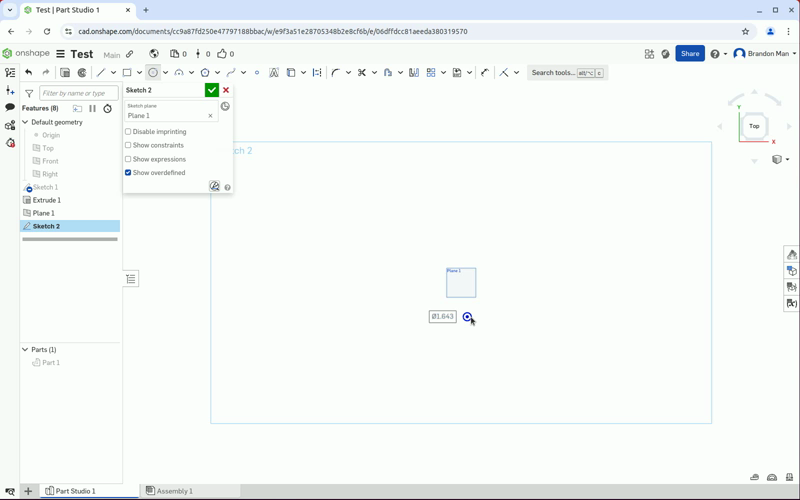
mouse_move(469, 318)
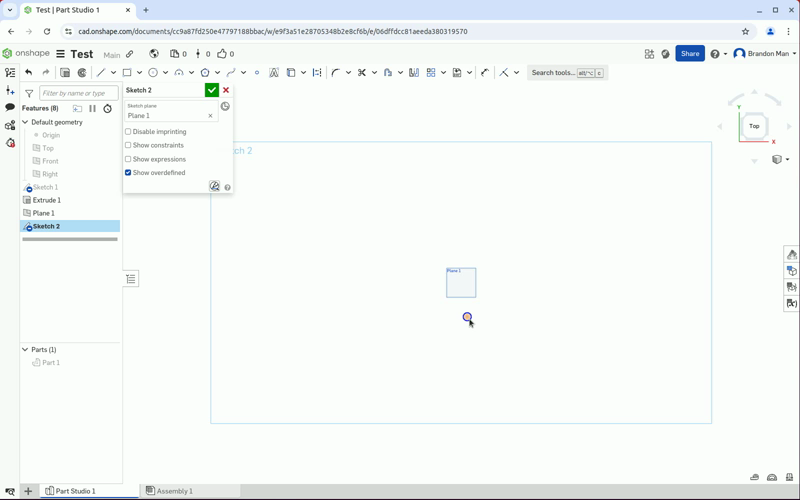
scroll(6)
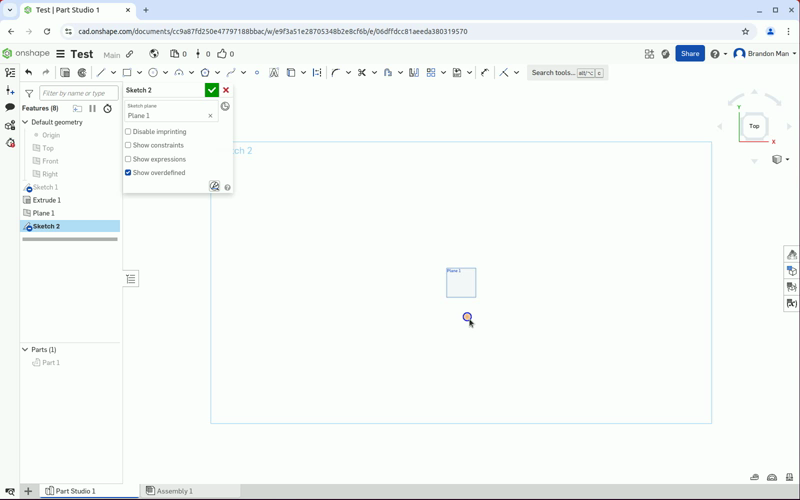
scroll(6)
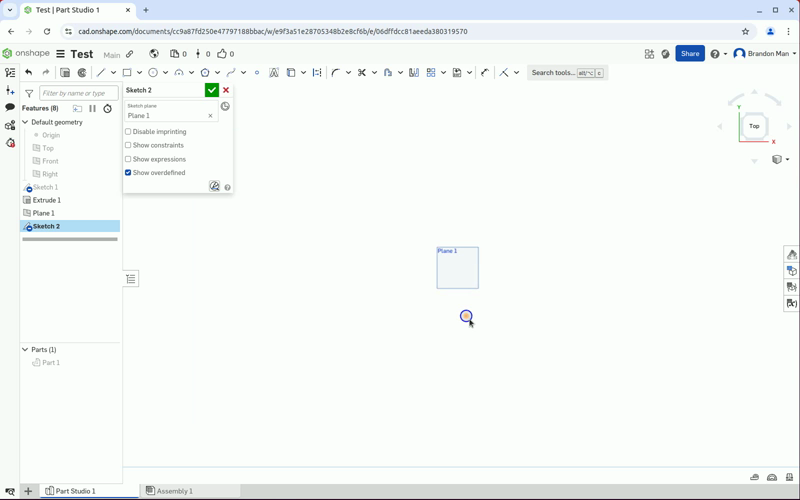
scroll(6)
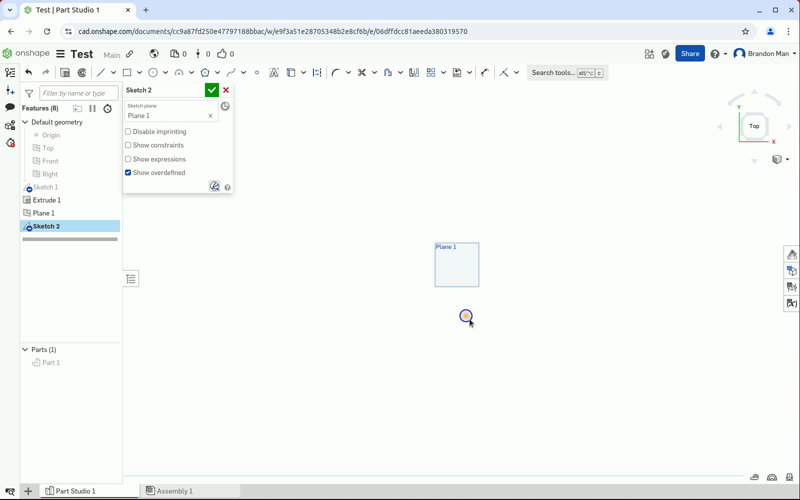
scroll(6)
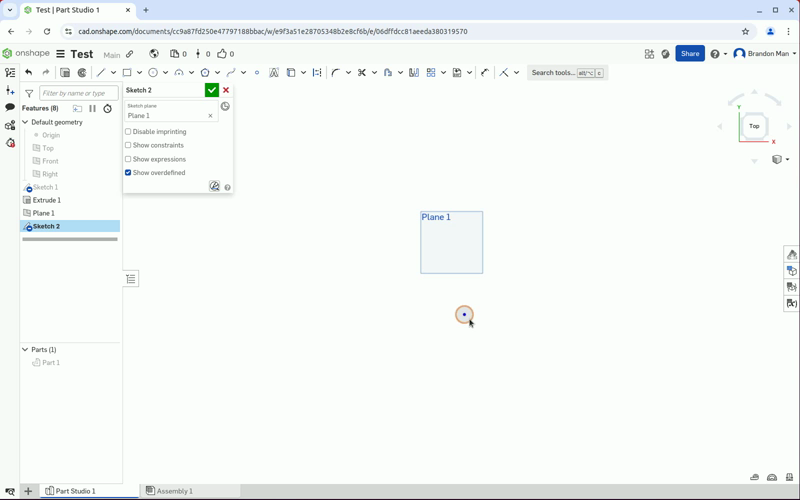
scroll(6)
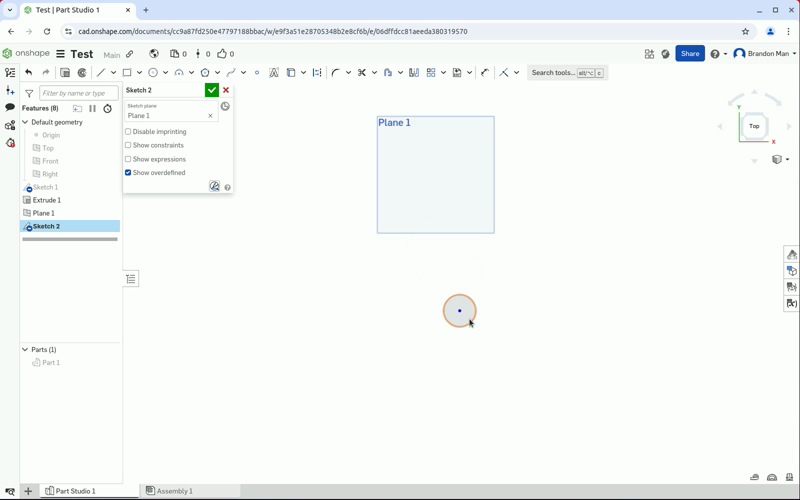
scroll(6)
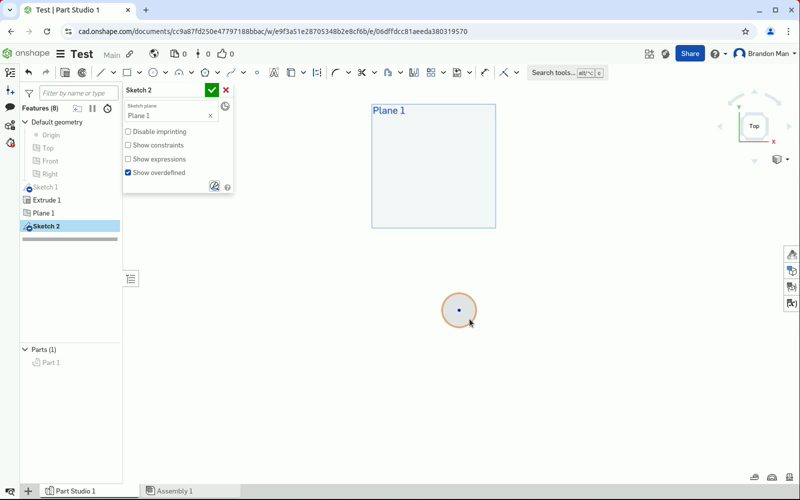
scroll(6)
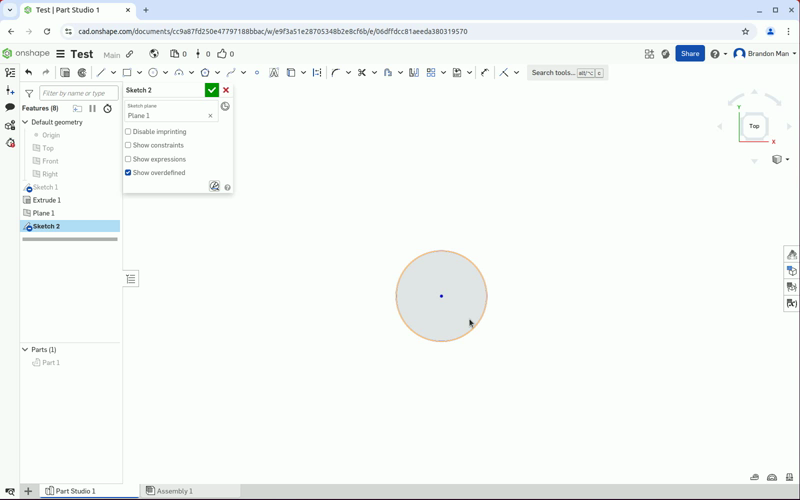
click(469, 318)
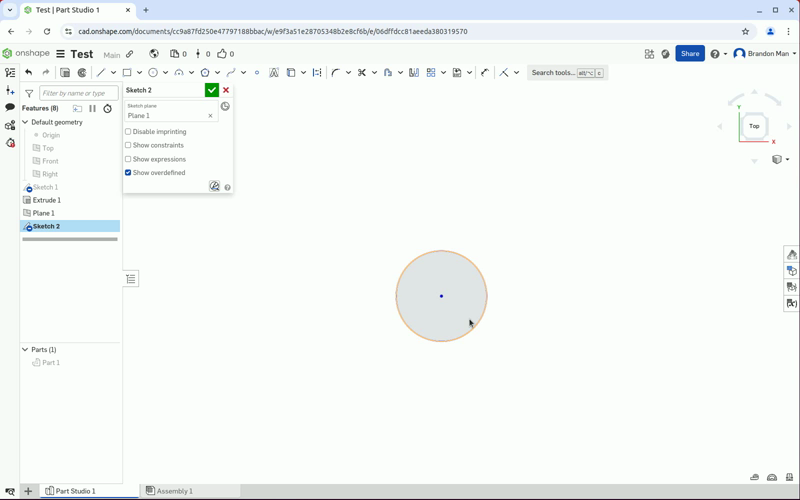
scroll(-6)
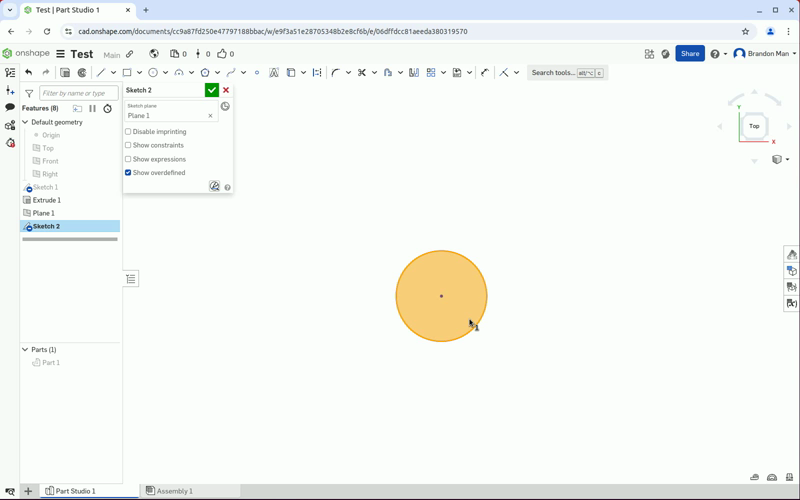
scroll(-6)
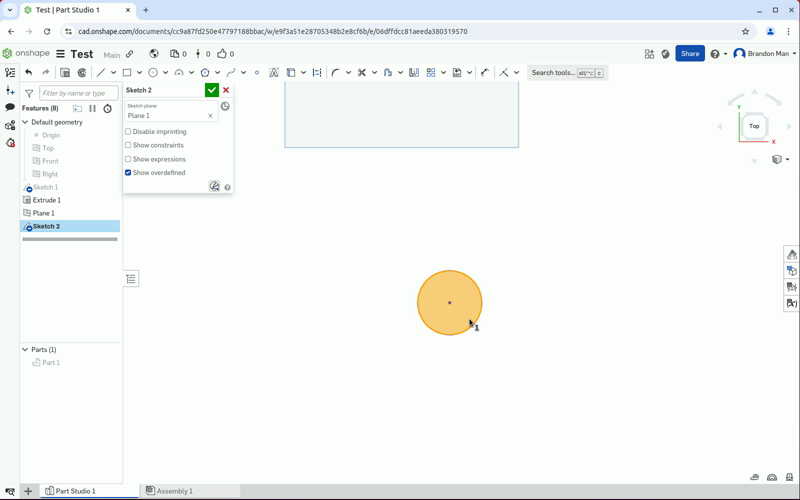
scroll(-6)
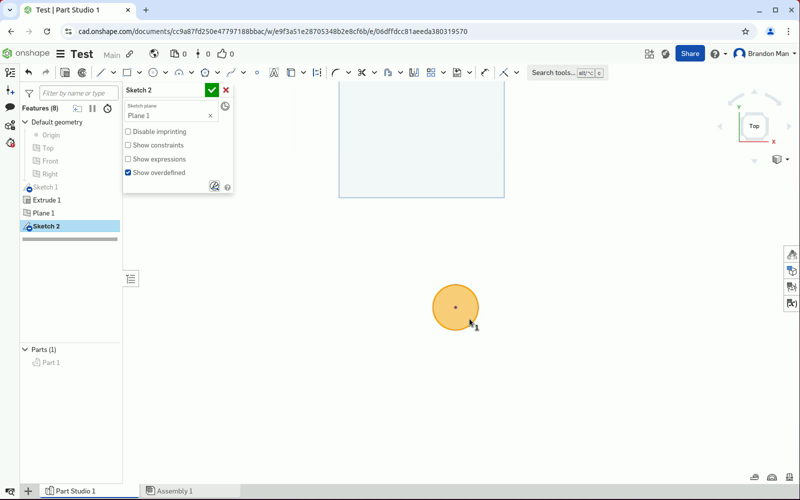
scroll(-6)
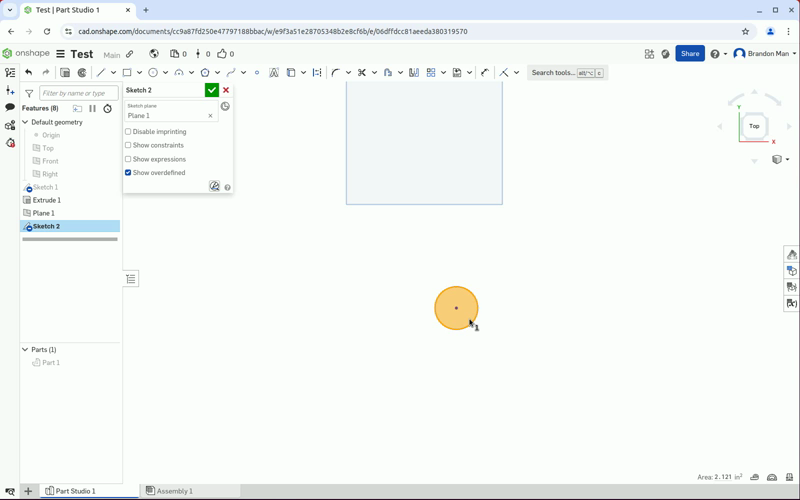
scroll(-6)
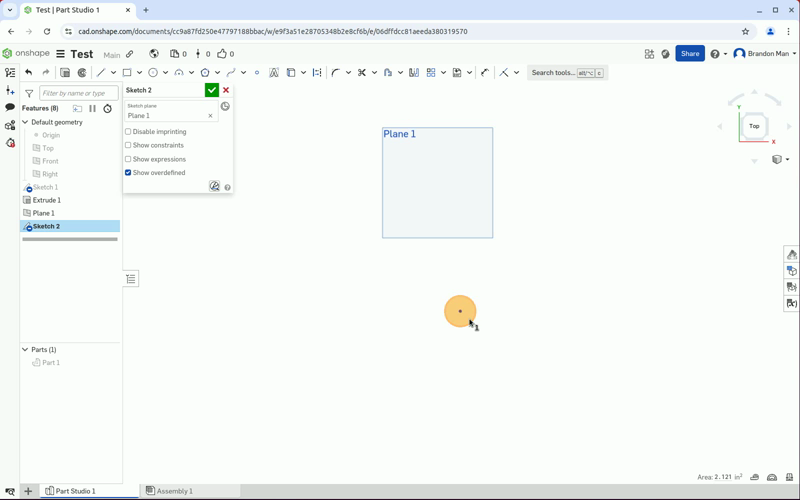
scroll(-6)
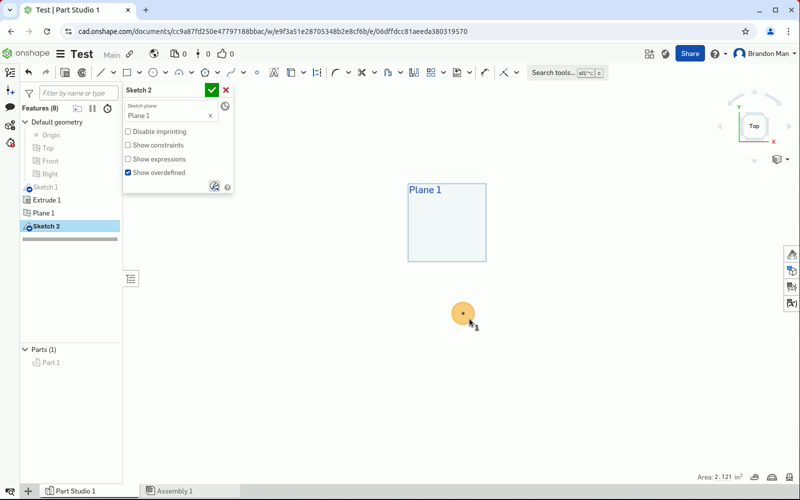
scroll(-6)
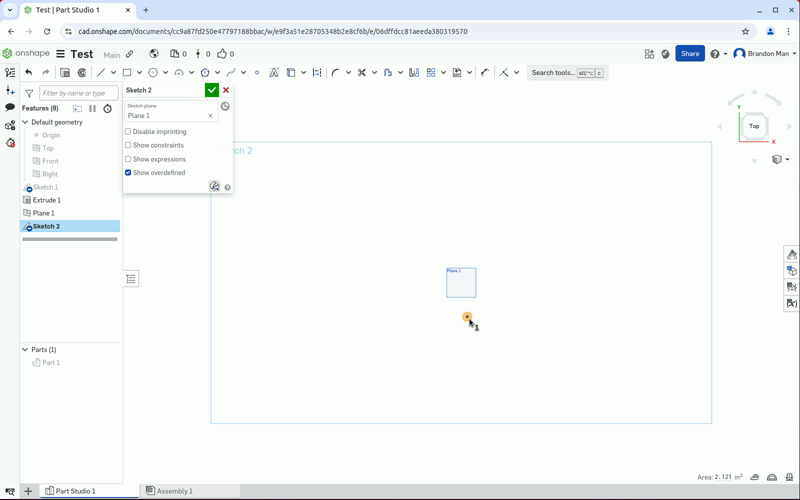
mouse_move(73, 352)
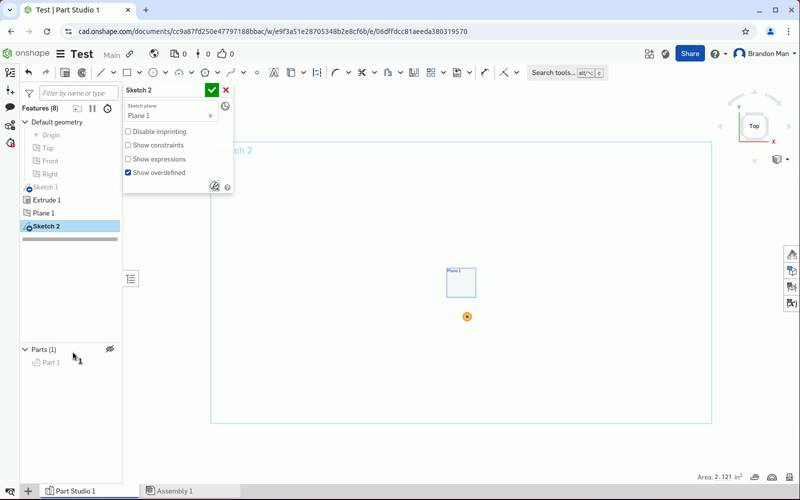
key(shift+y)
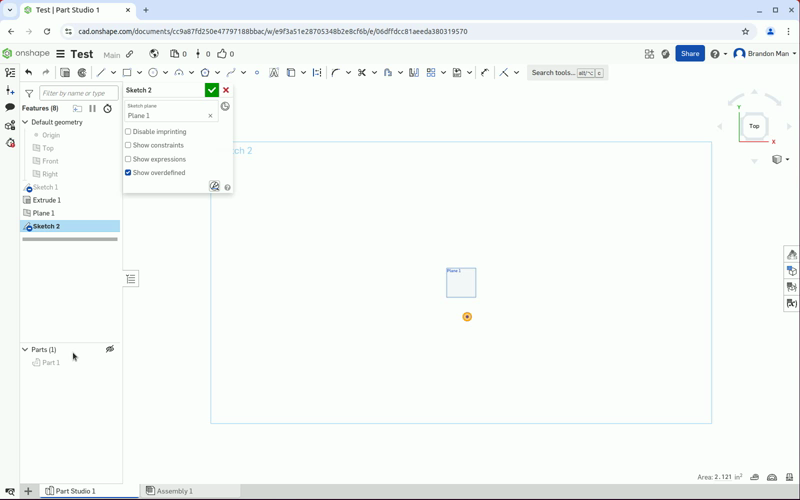
key(shift+e)
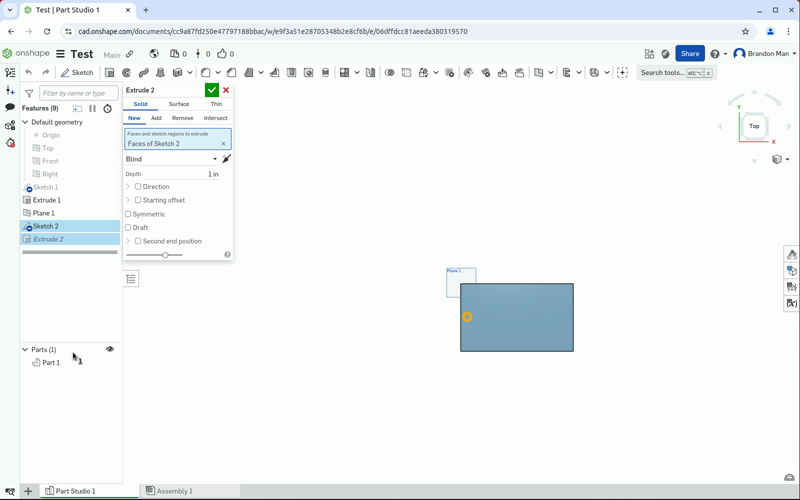
mouse_move(143, 106)
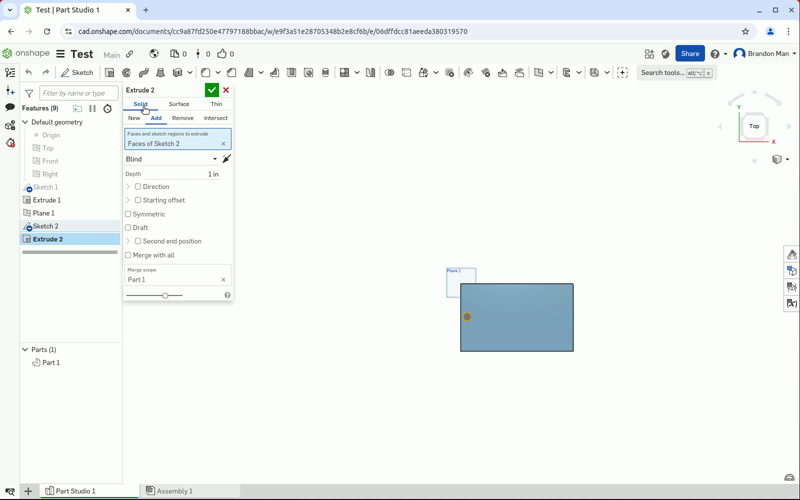
click(143, 106)
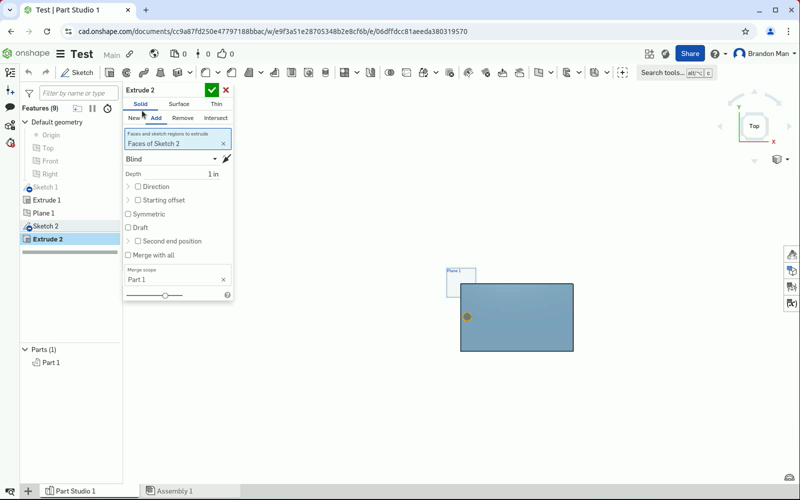
mouse_move(137, 120)
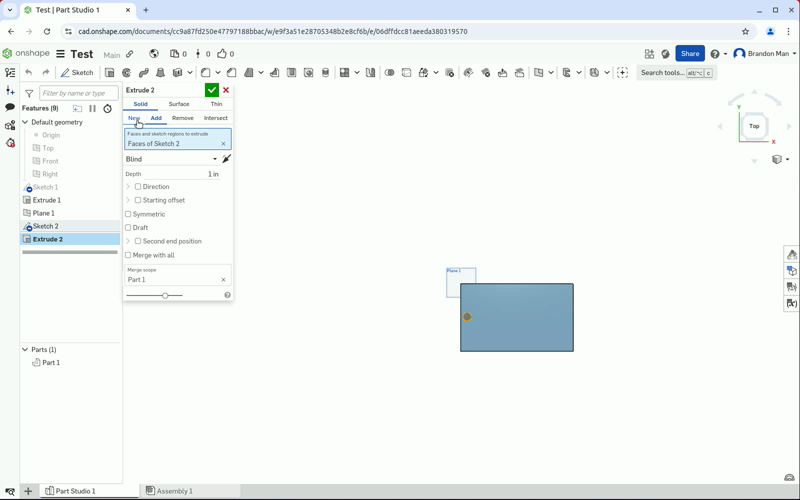
click(137, 120)
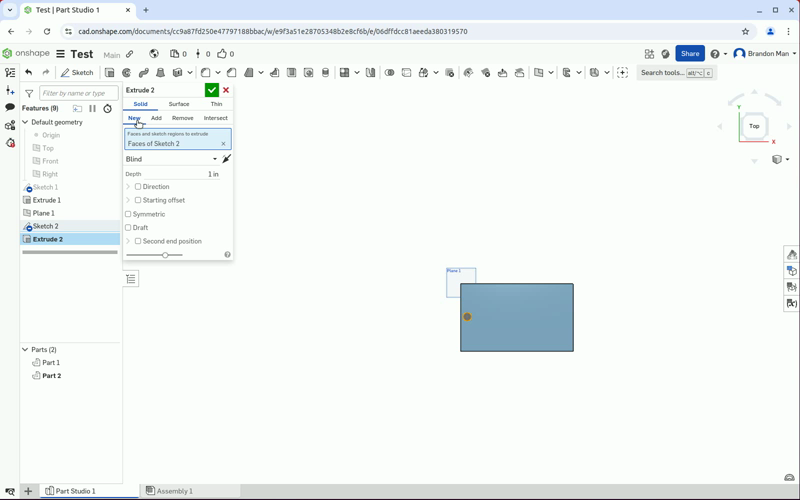
key(tab, 4)
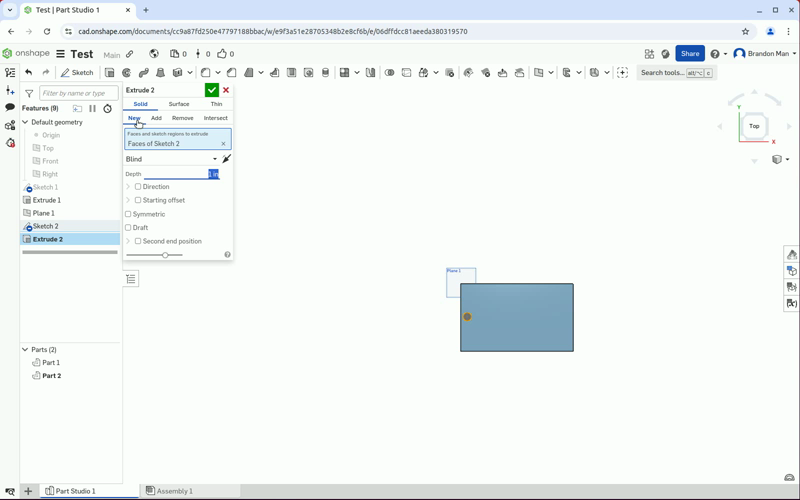
text(0.481)
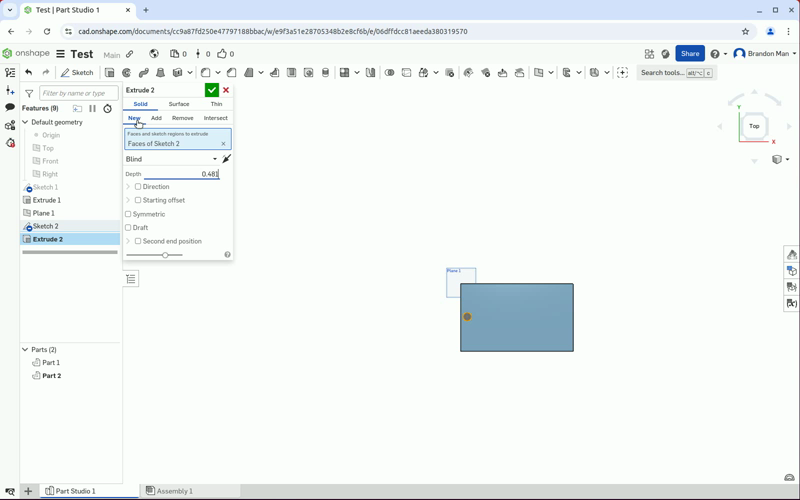
key(enter)
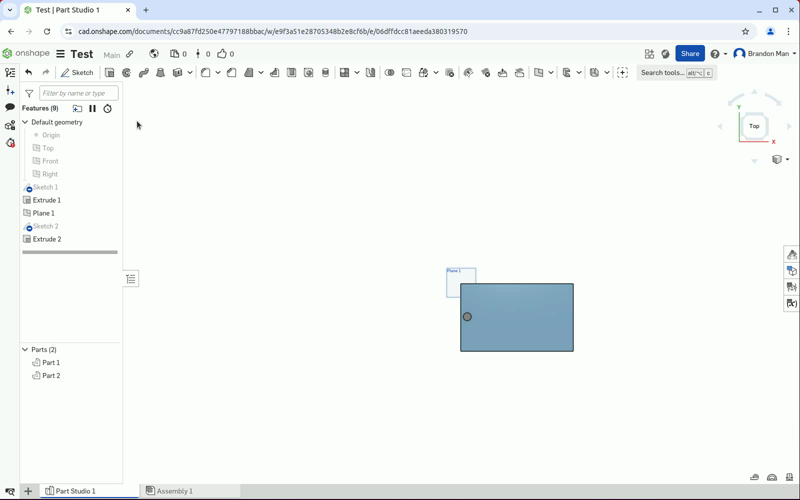
key(shift+h)
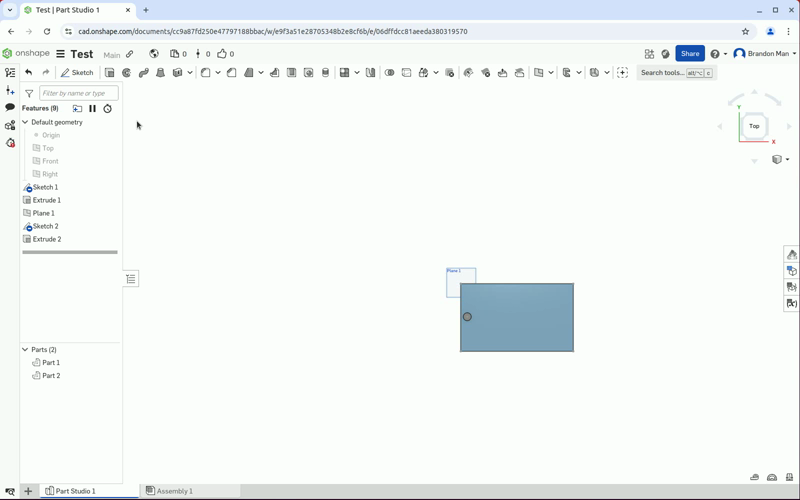
key(shift+h)
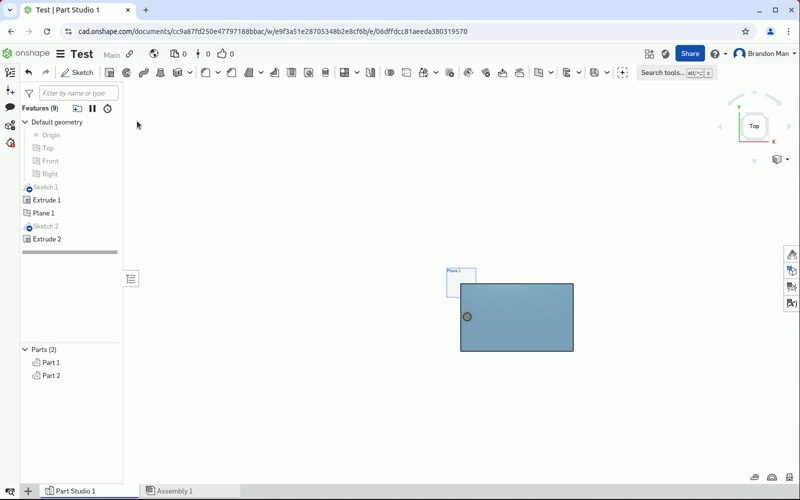
mouse_move(73, 189)
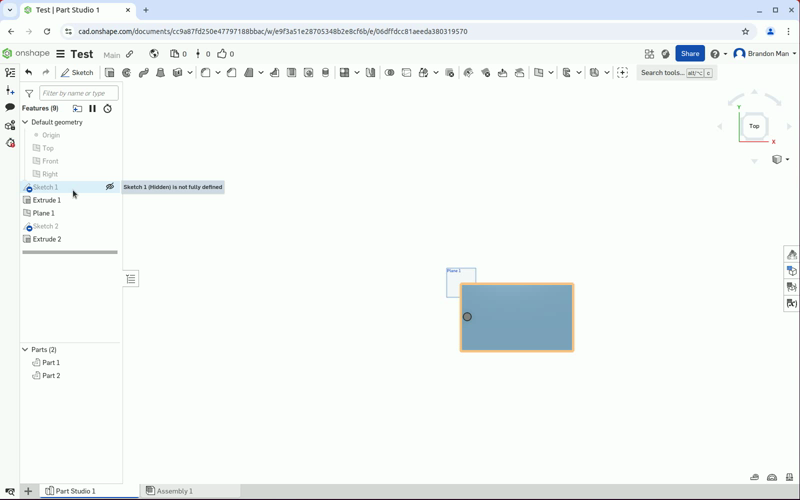
click(73, 189)
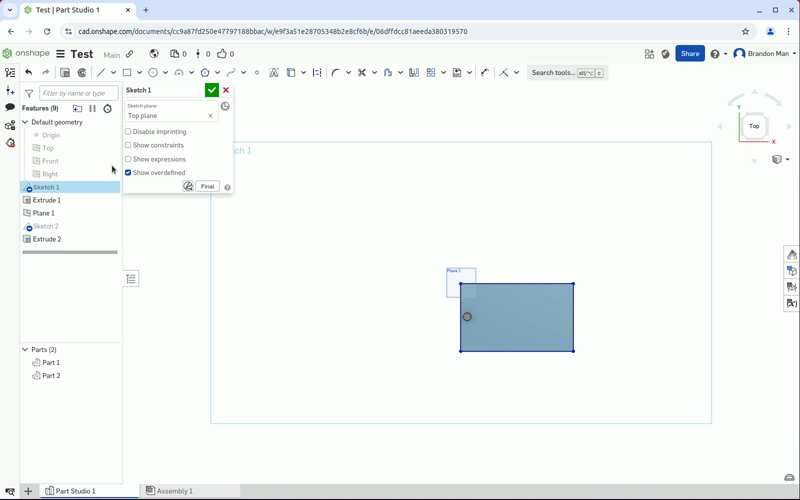
mouse_move(229, 92)
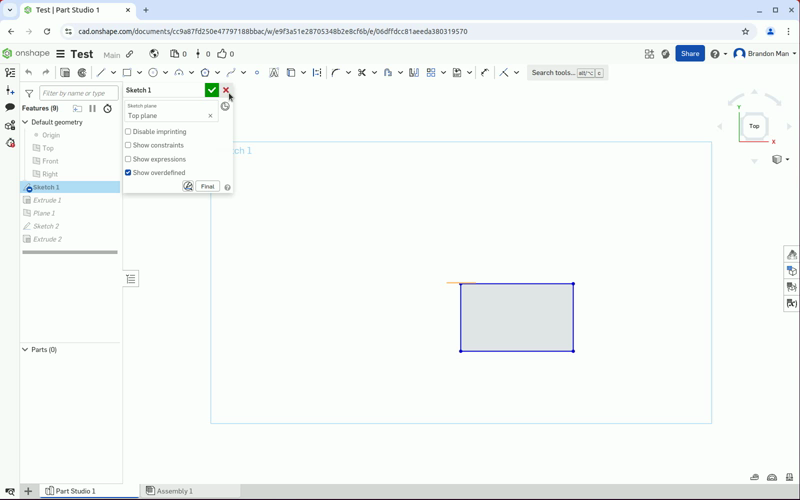
click(229, 92)
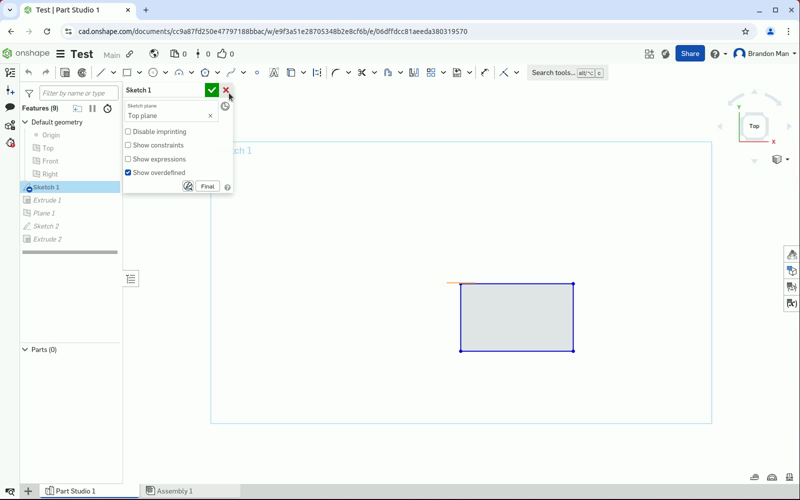
key(shift+s)
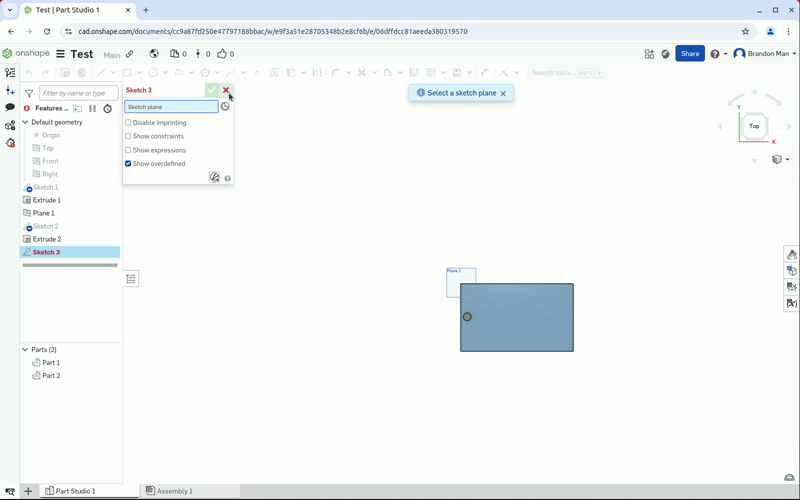
mouse_move(73, 215)
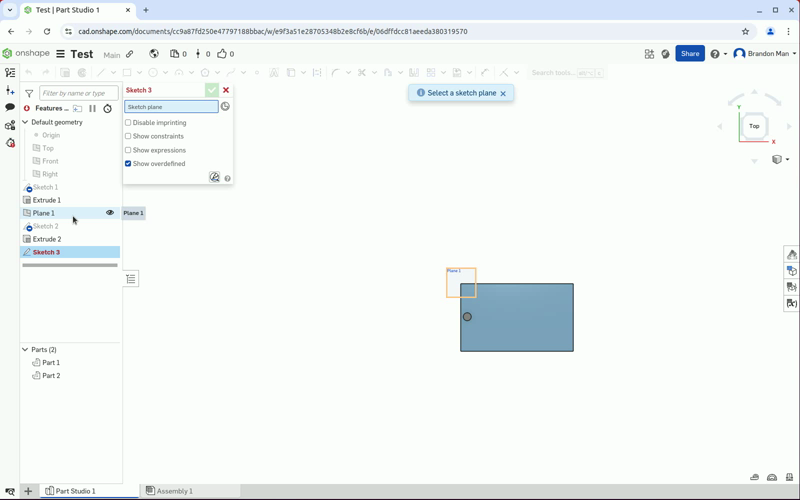
click(73, 215)
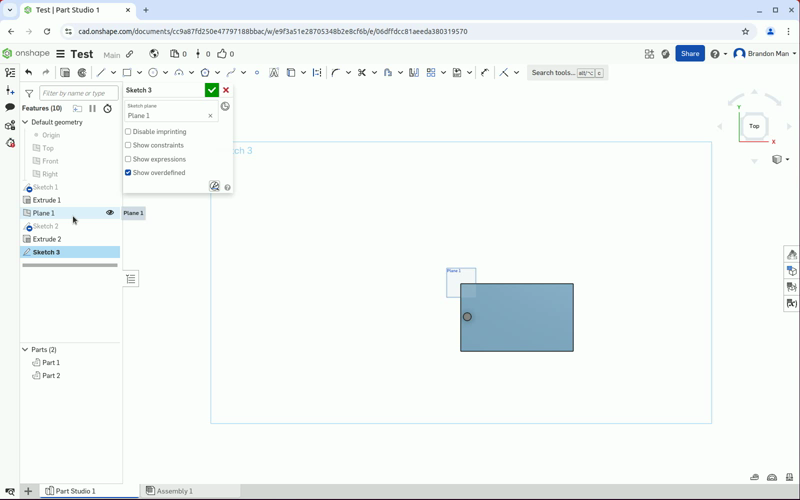
mouse_move(73, 352)
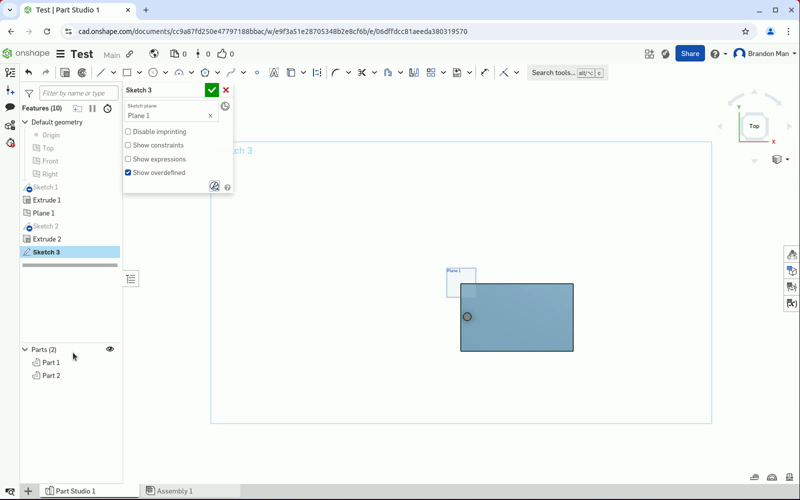
key(y)
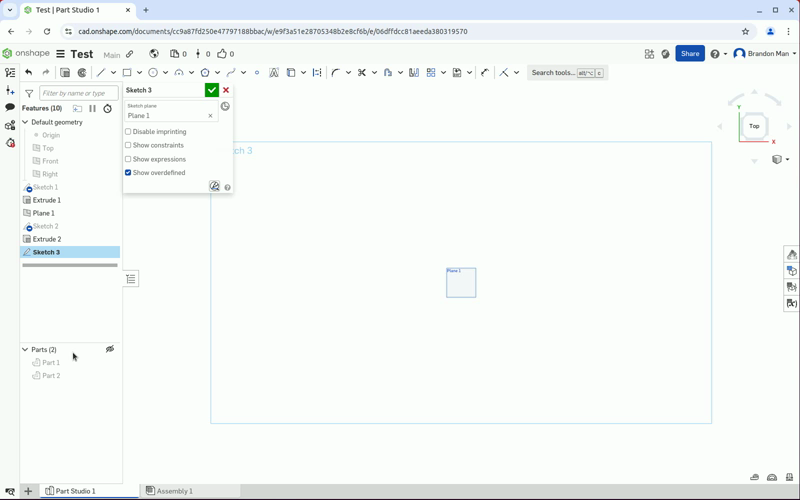
key(c)
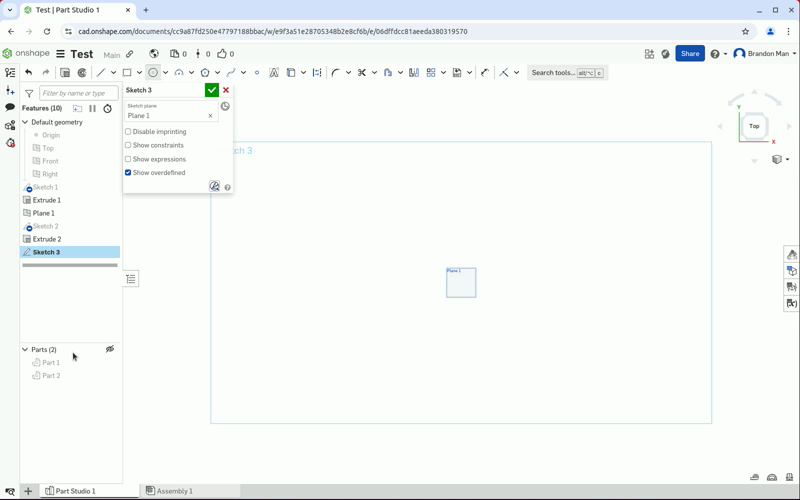
key_down(shift)
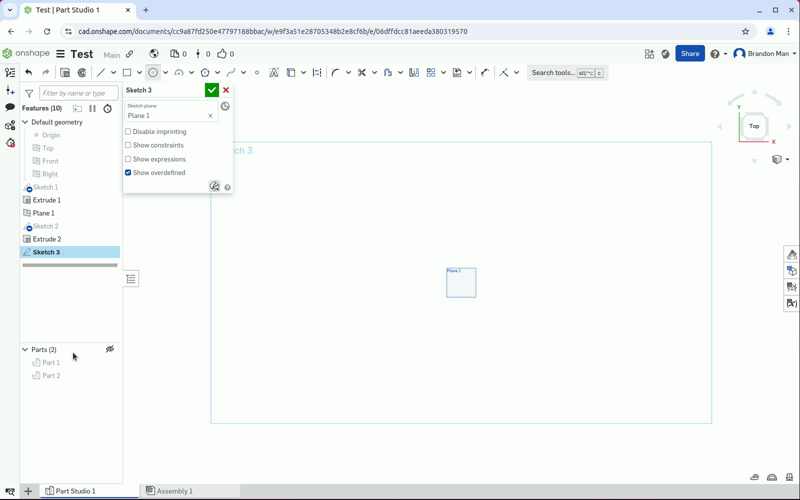
mouse_move(568, 316)
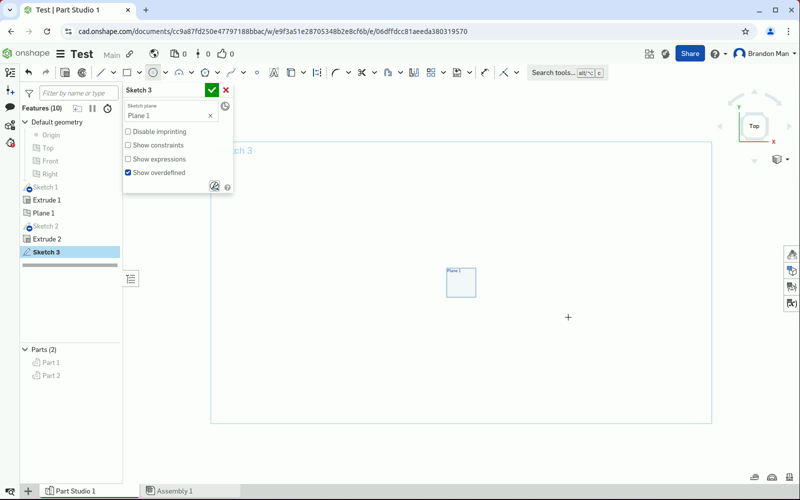
click(568, 316)
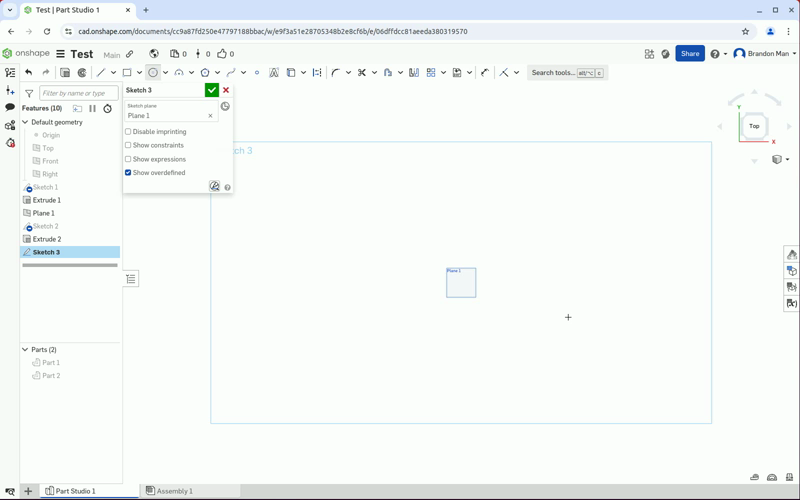
key_up(shift)
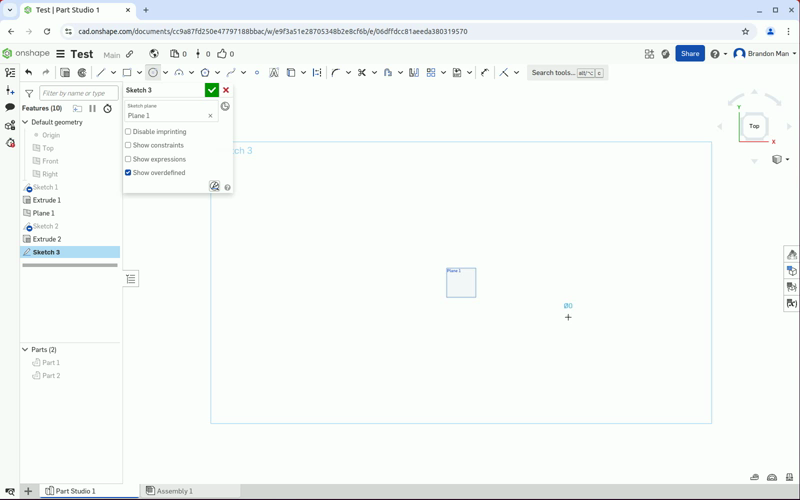
mouse_move(572, 316)
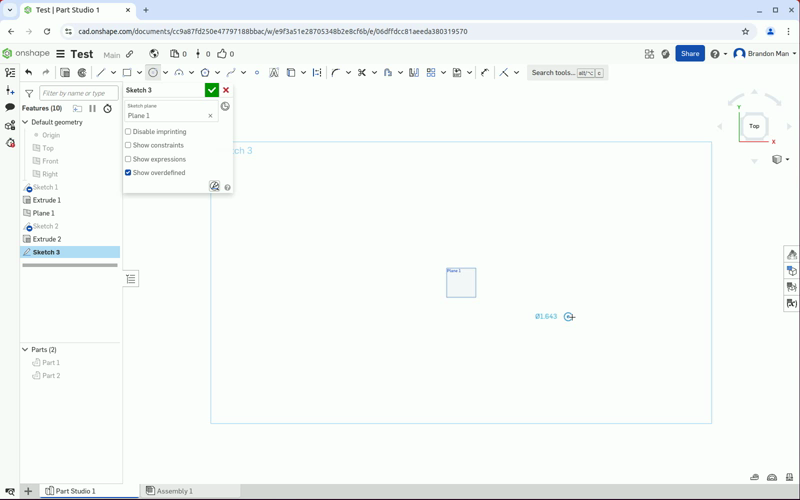
click(572, 316)
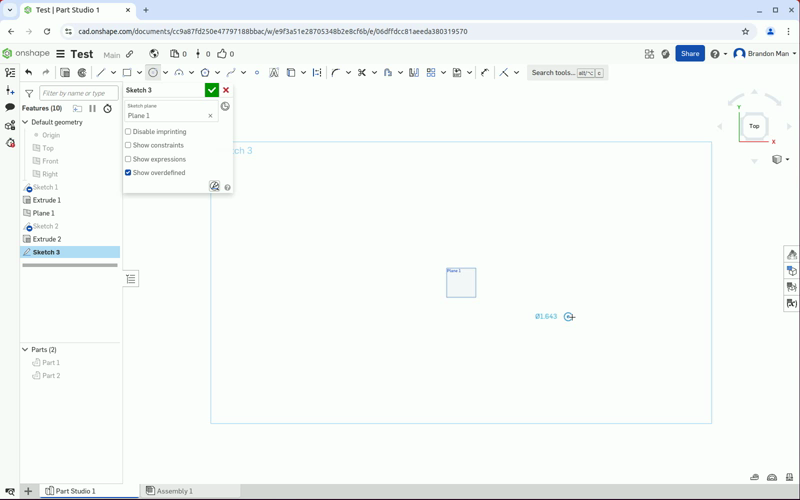
key(esc)
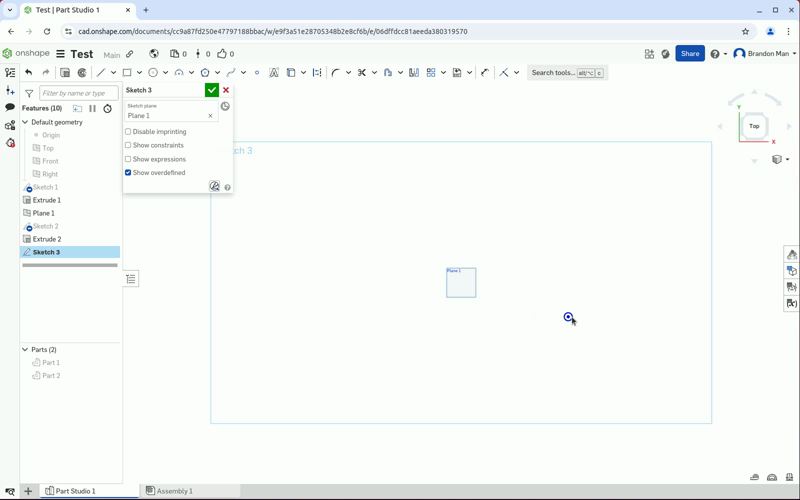
mouse_move(568, 320)
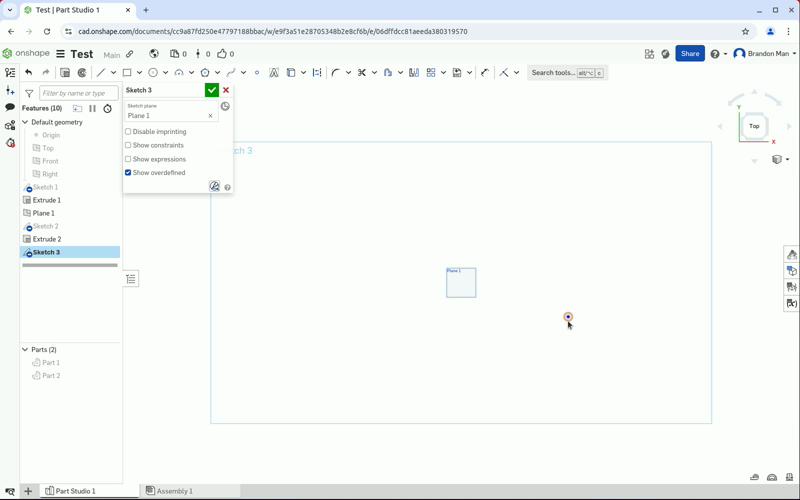
scroll(6)
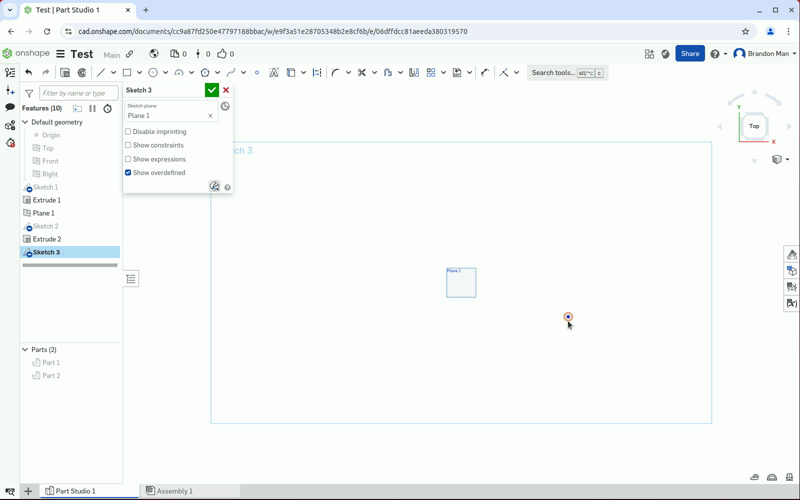
scroll(6)
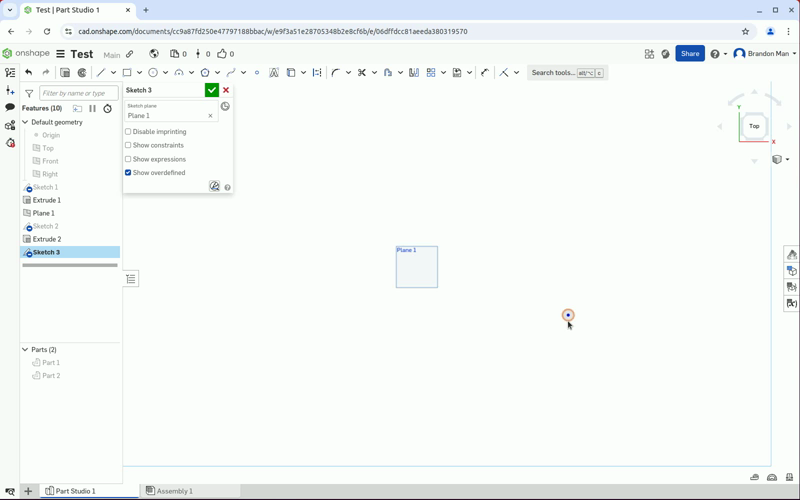
scroll(6)
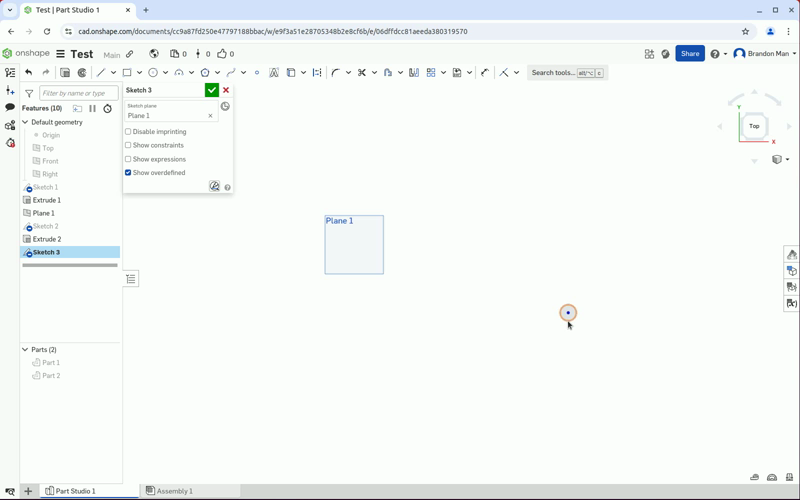
scroll(6)
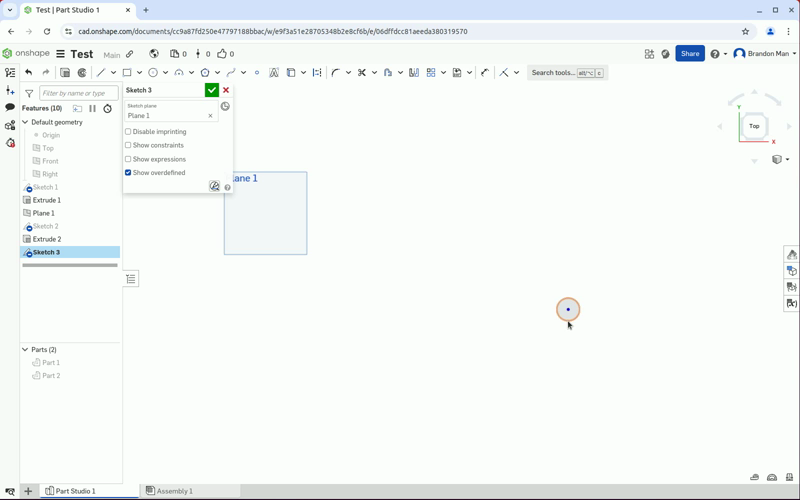
scroll(6)
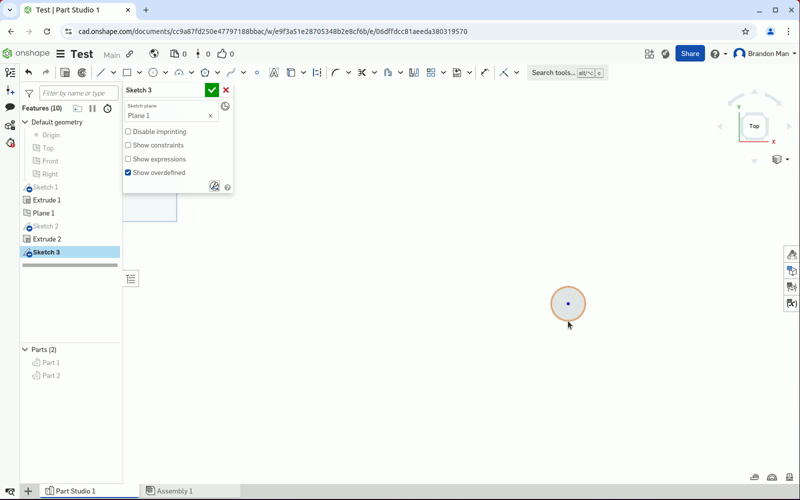
scroll(6)
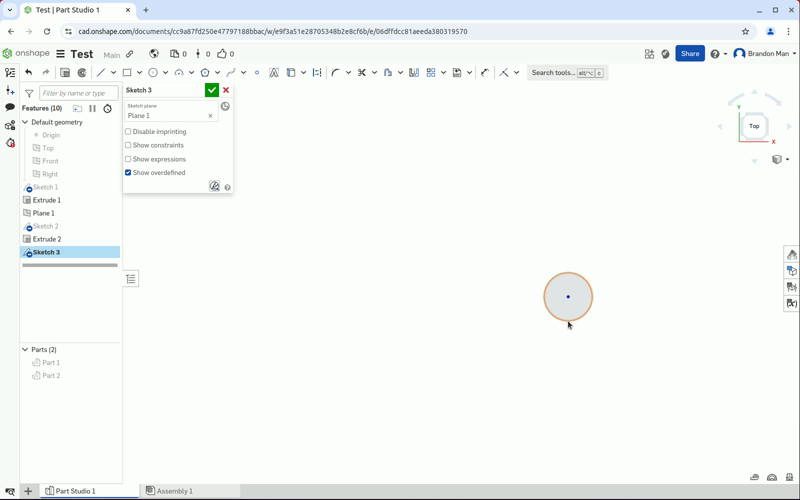
scroll(6)
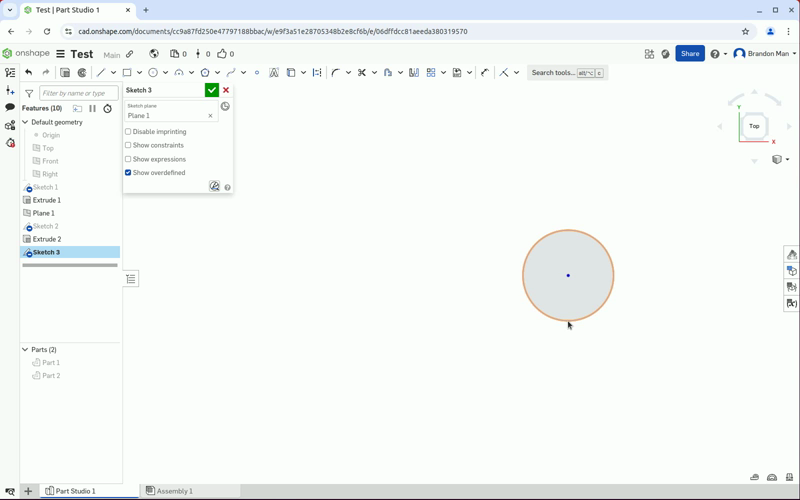
click(568, 320)
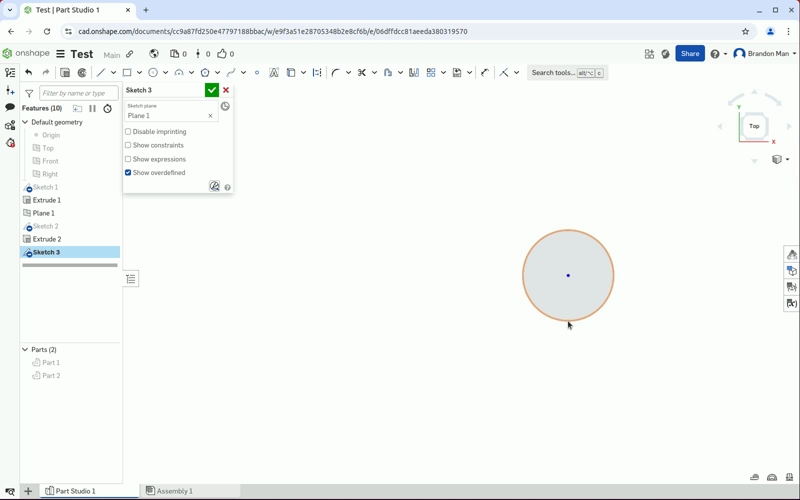
scroll(-6)
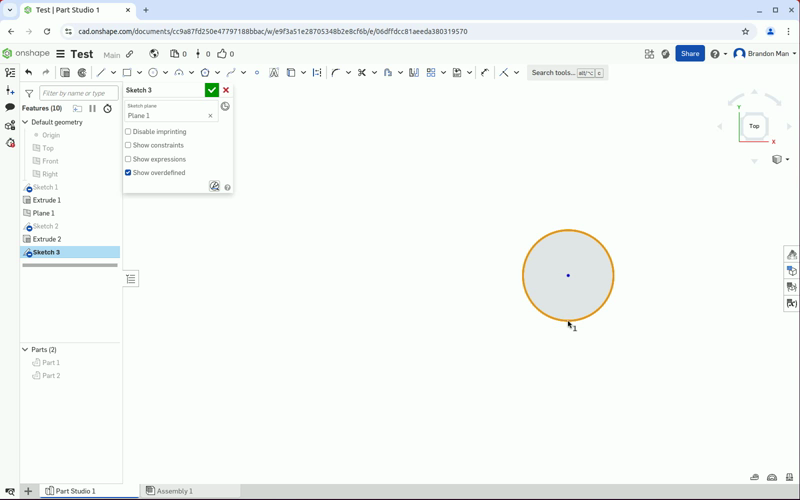
scroll(-6)
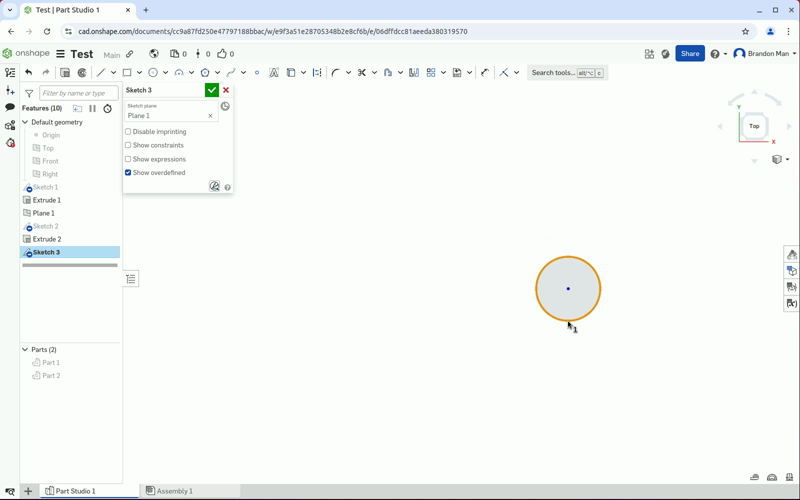
scroll(-6)
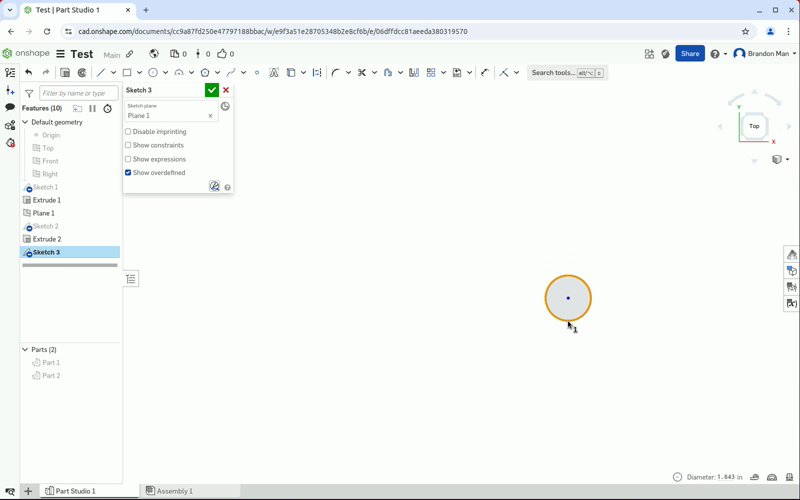
scroll(-6)
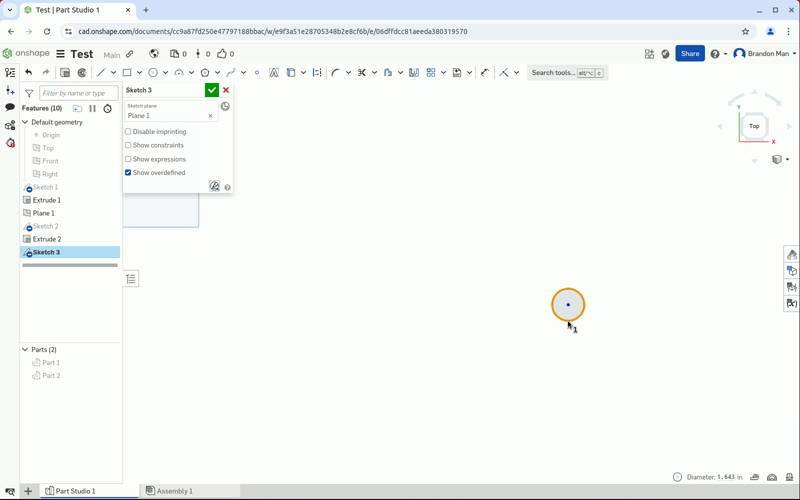
scroll(-6)
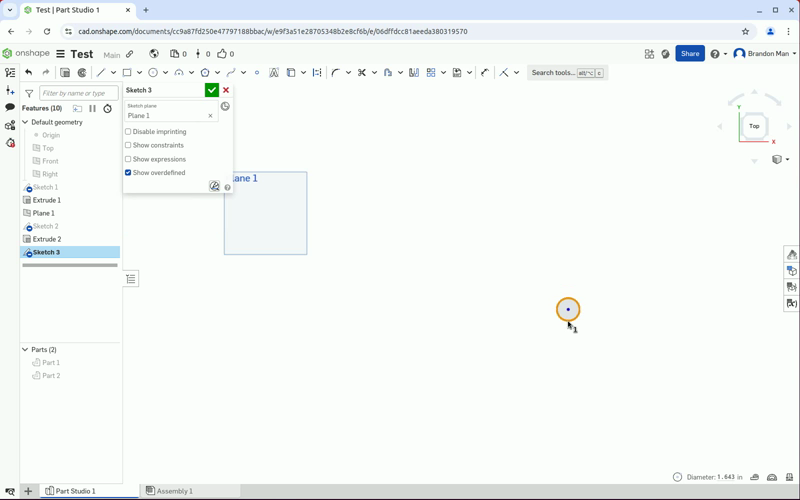
scroll(-6)
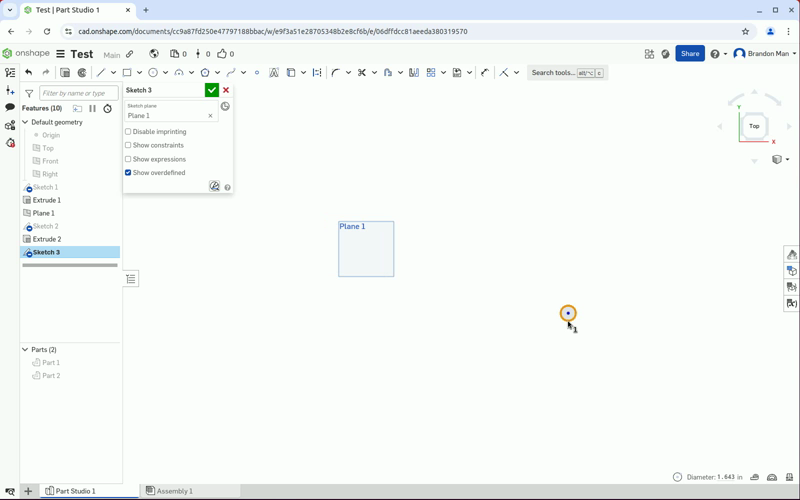
scroll(-6)
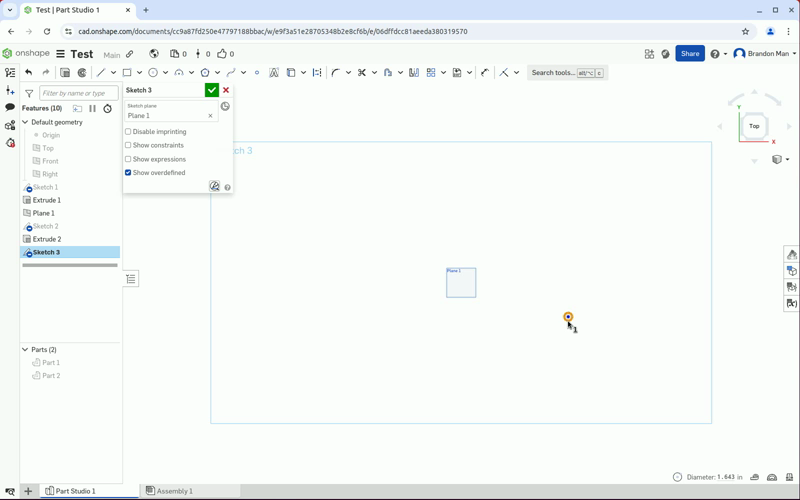
mouse_move(73, 352)
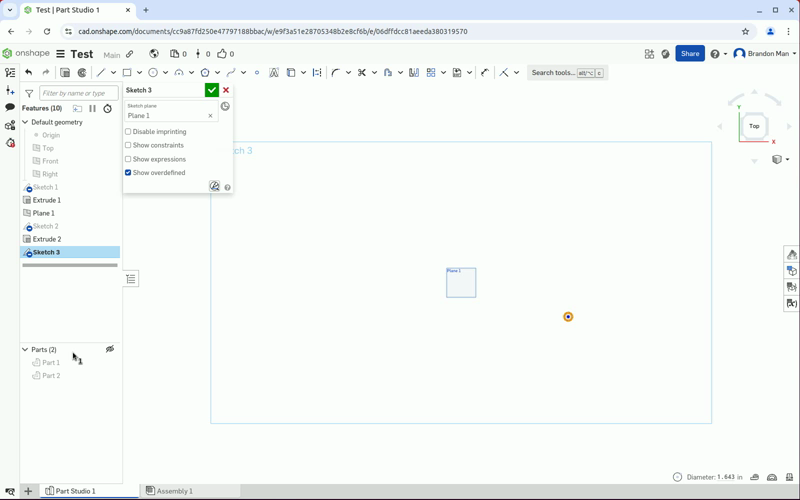
key(shift+y)
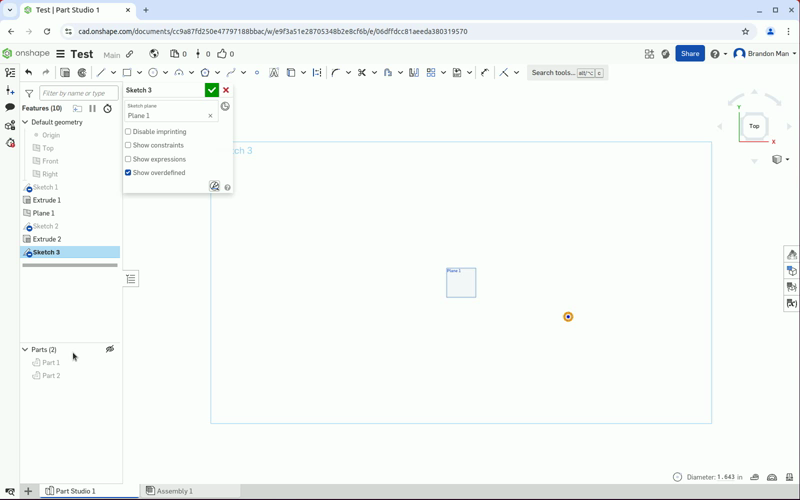
key(shift+e)
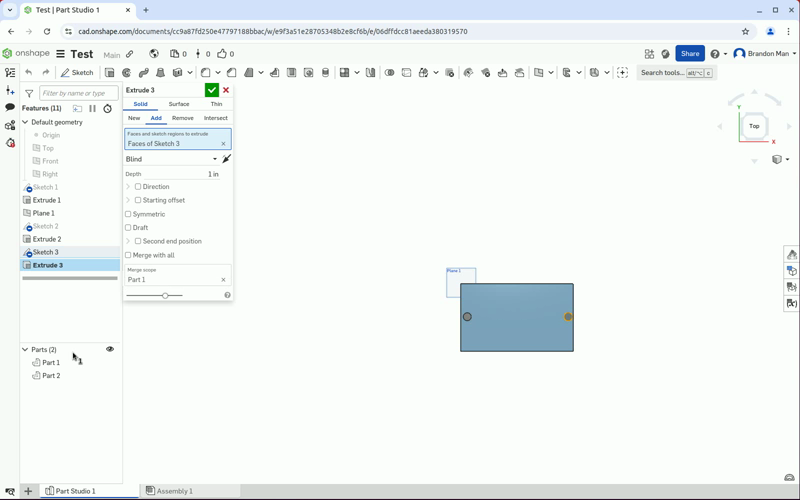
mouse_move(143, 106)
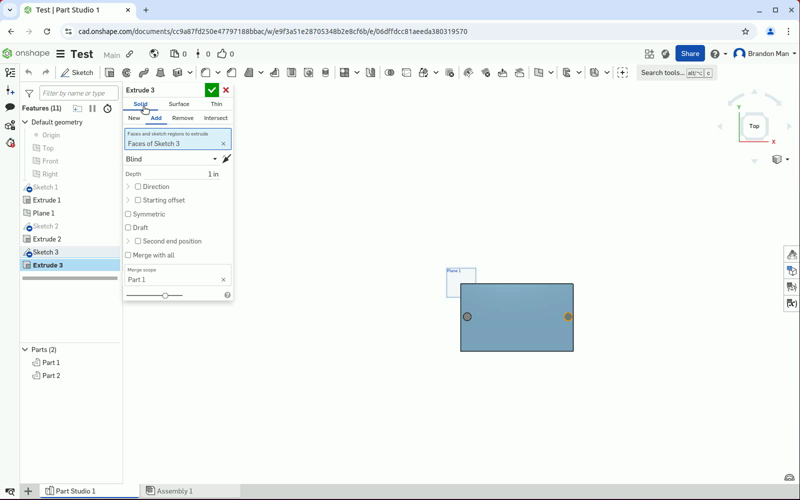
click(143, 106)
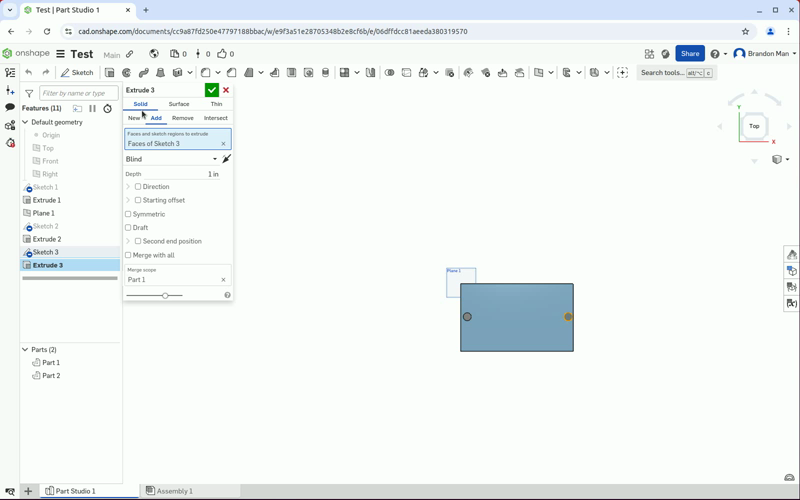
mouse_move(137, 120)
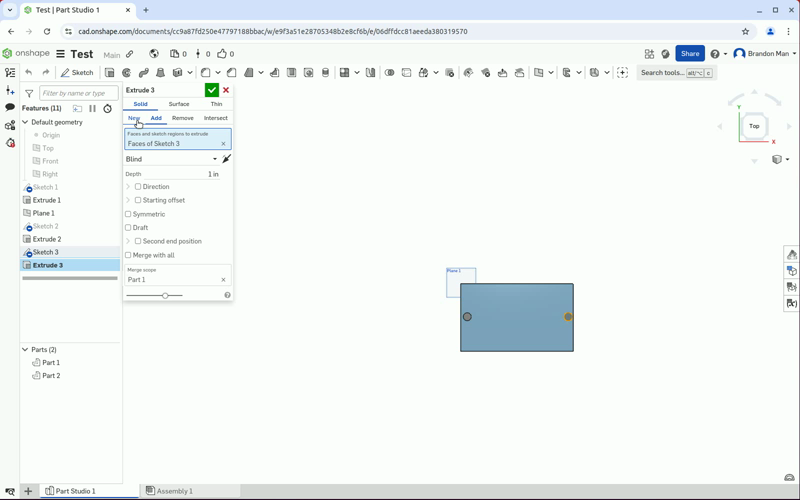
click(137, 120)
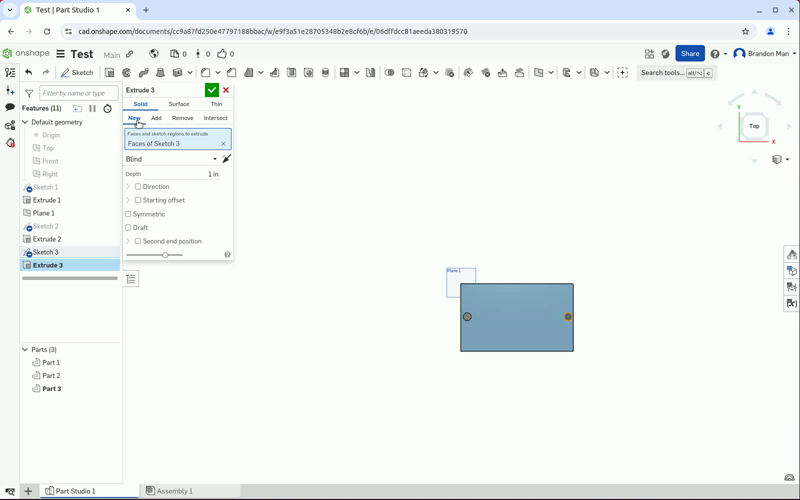
key(tab, 4)
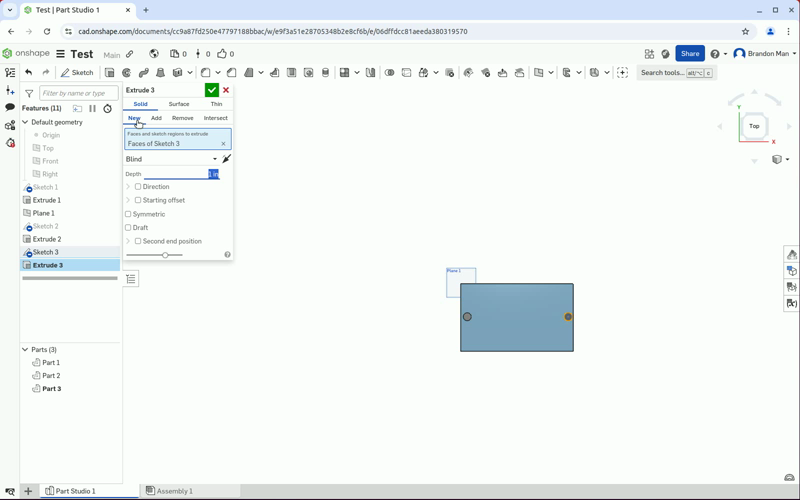
text(0.481)
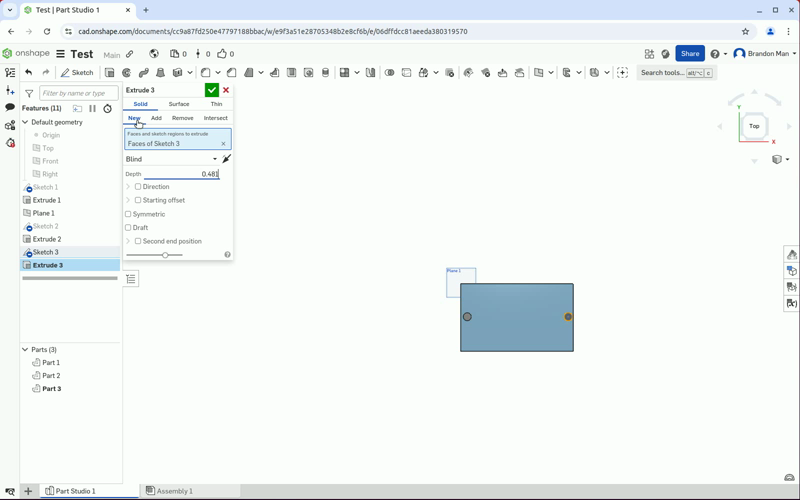
key(enter)
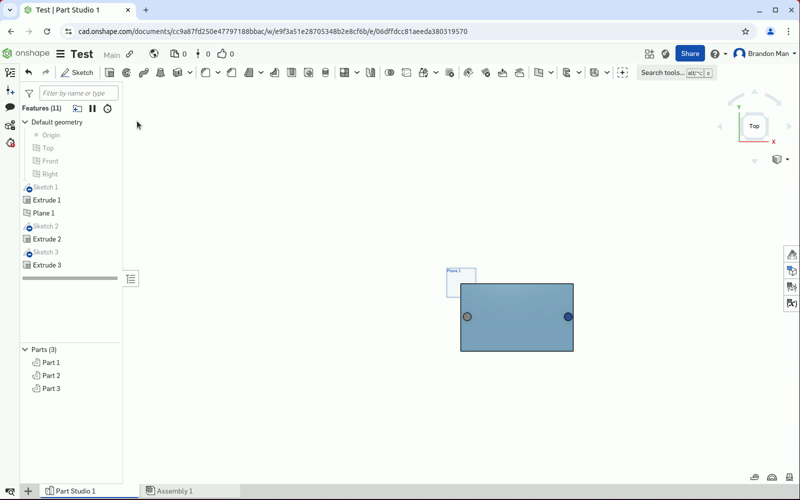
key(shift+h)
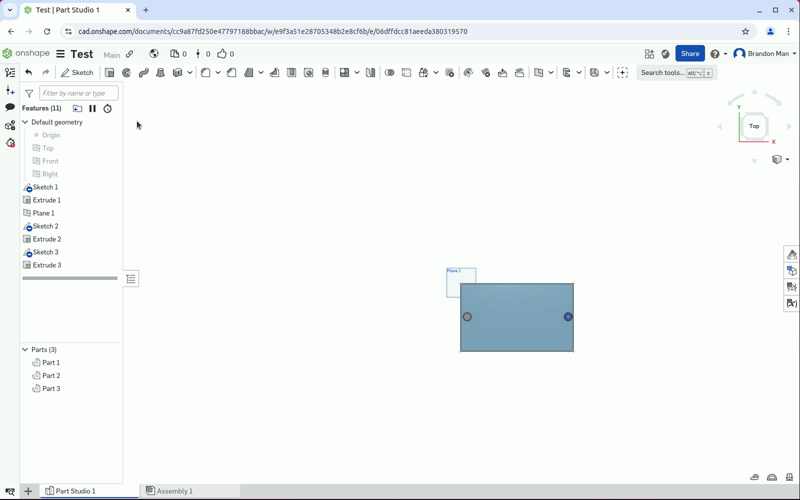
key(shift+h)
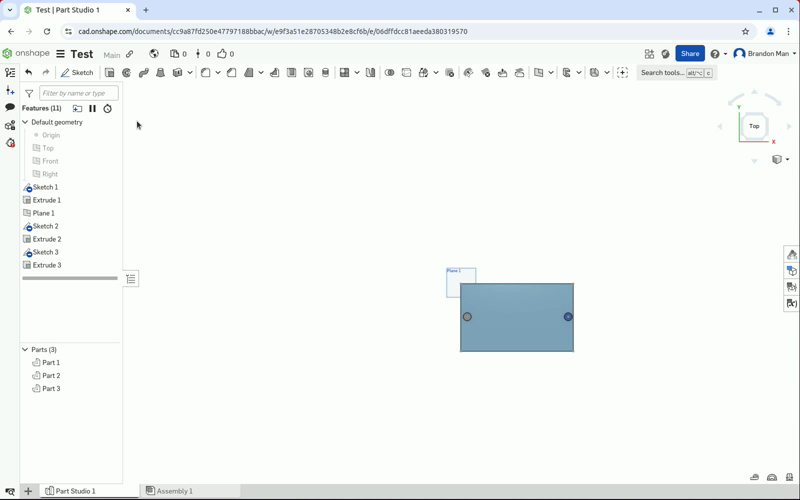
key(shift+7)
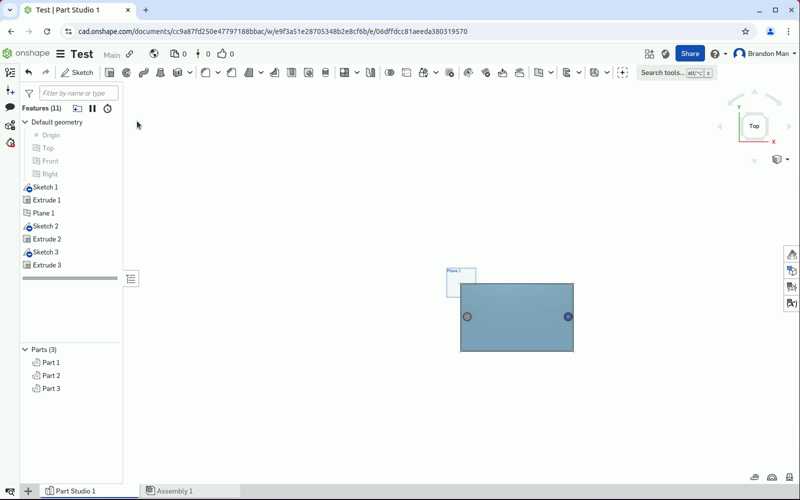
key(up, 3)
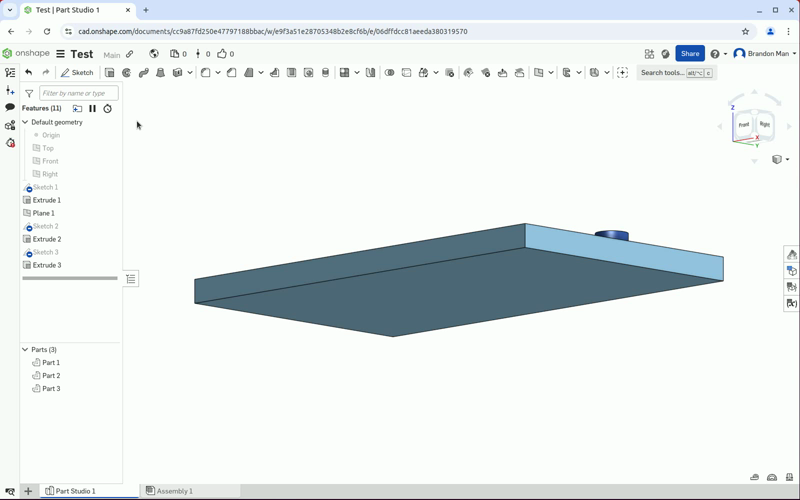
key(left, 3)
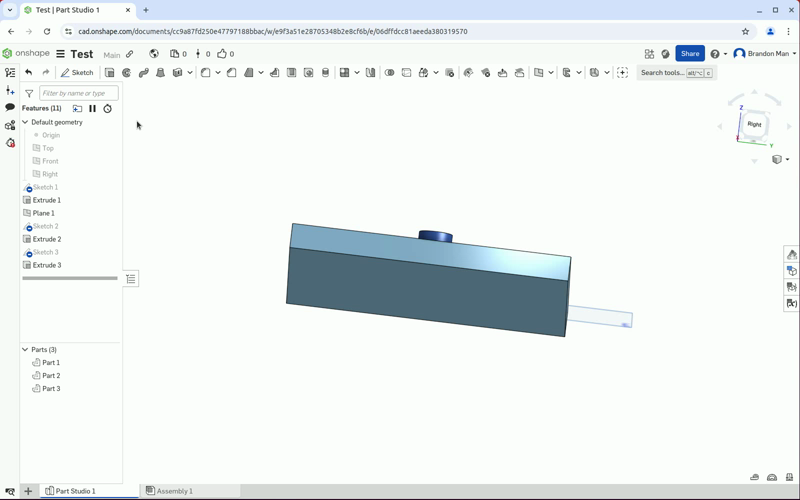
key(right, 3)
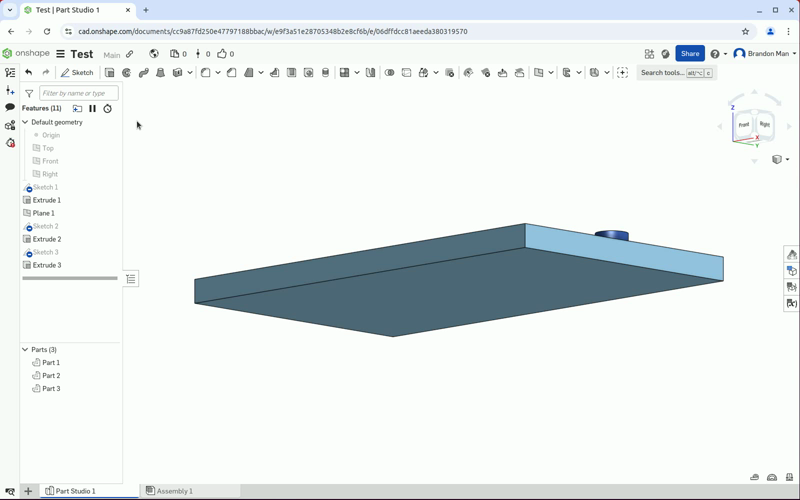
key(down, 3)
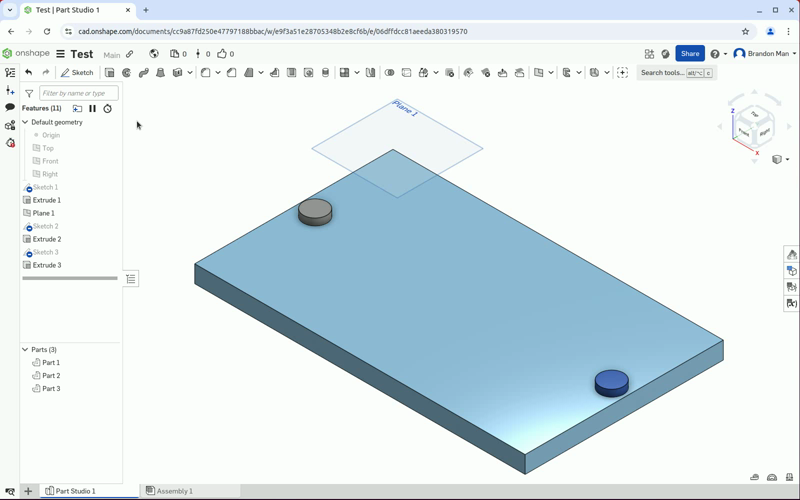
mouse_move(73, 189)
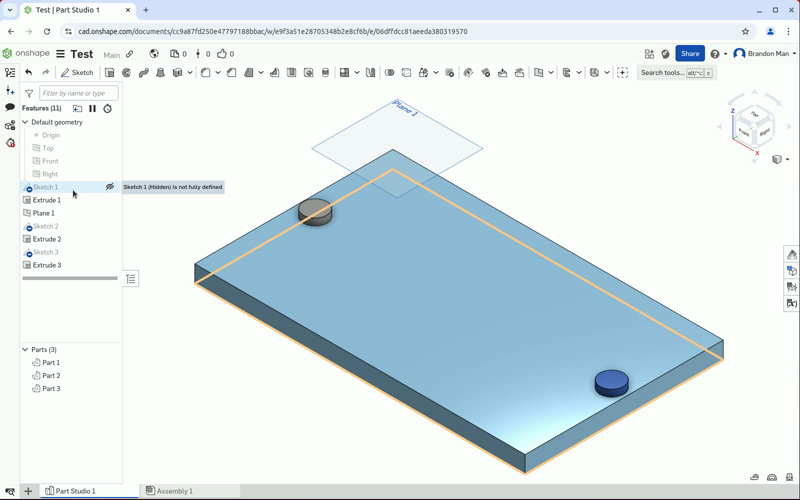
click(73, 189)